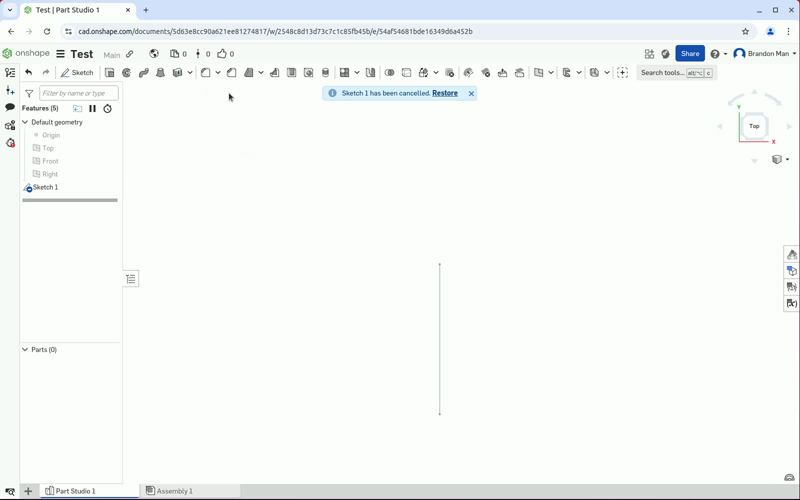
key(shift+h)
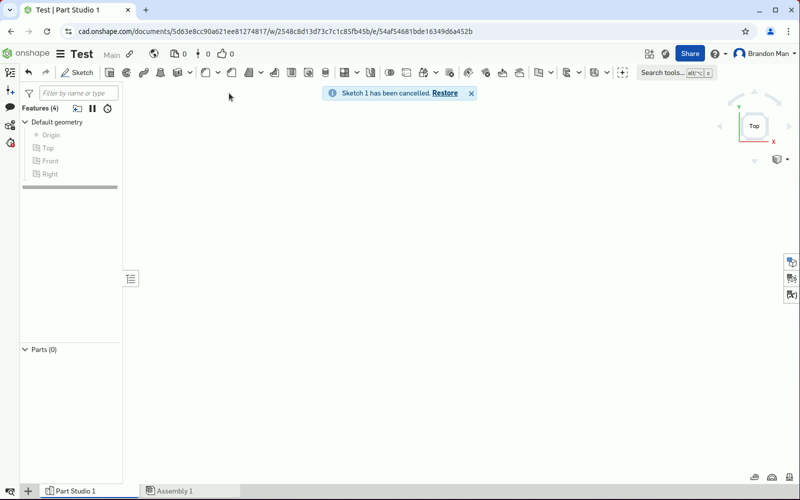
mouse_move(73, 352)
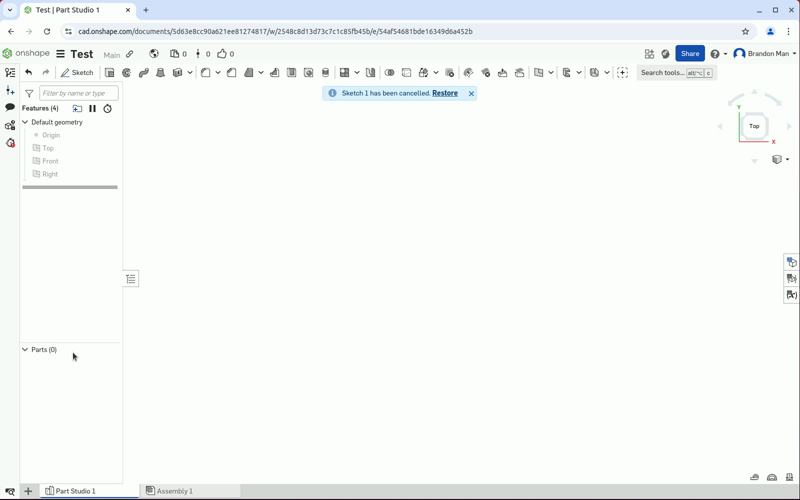
key(y)
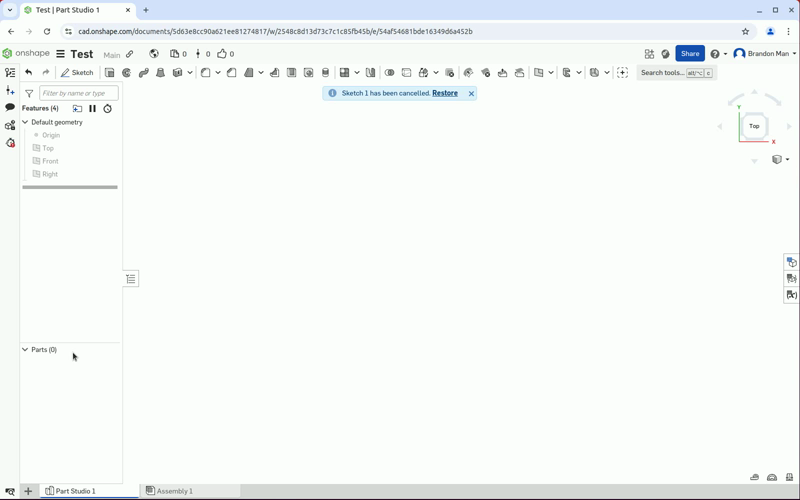
key(shift+p)
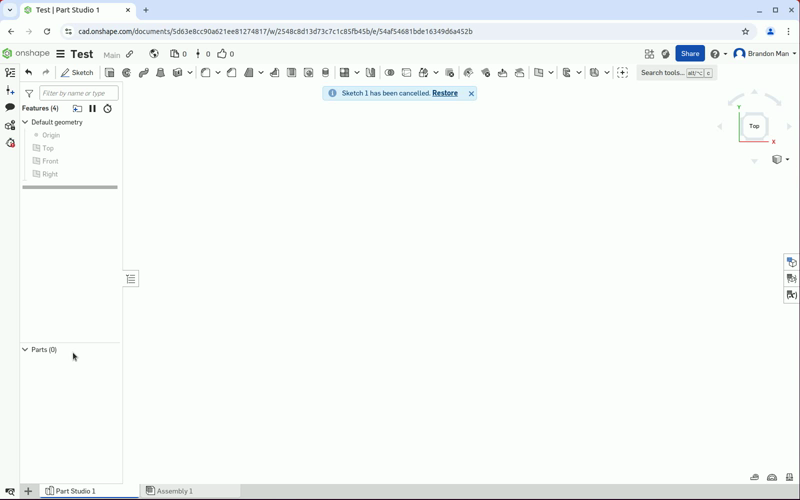
key(space)
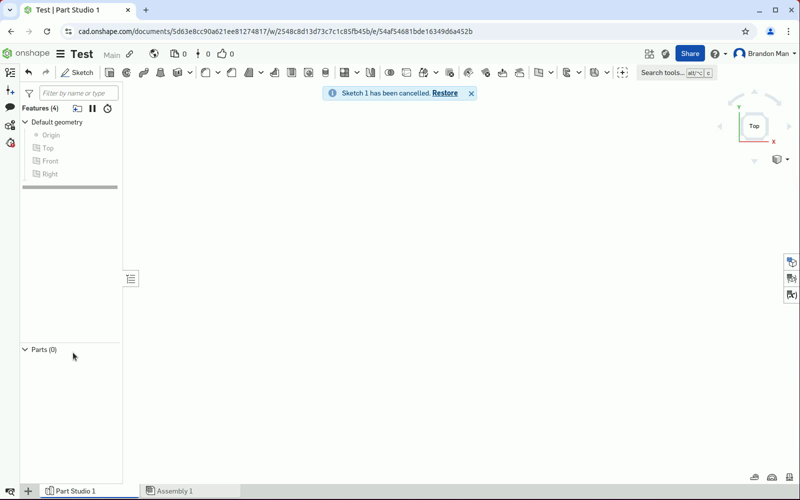
key_down(shift)
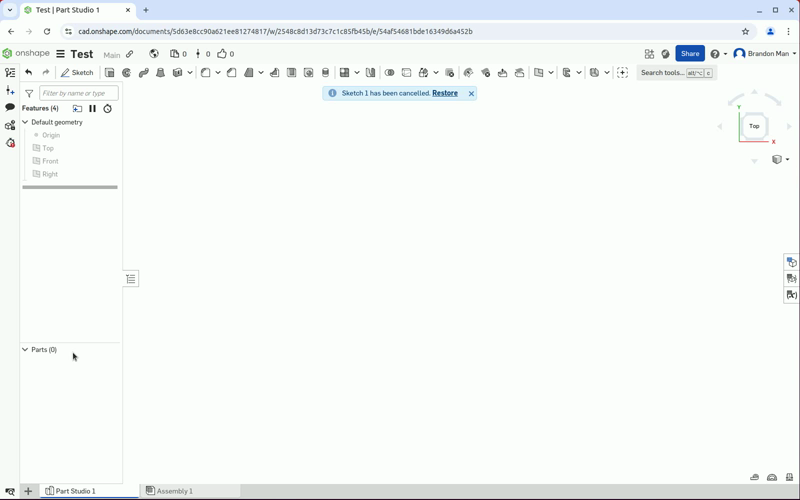
key(up)
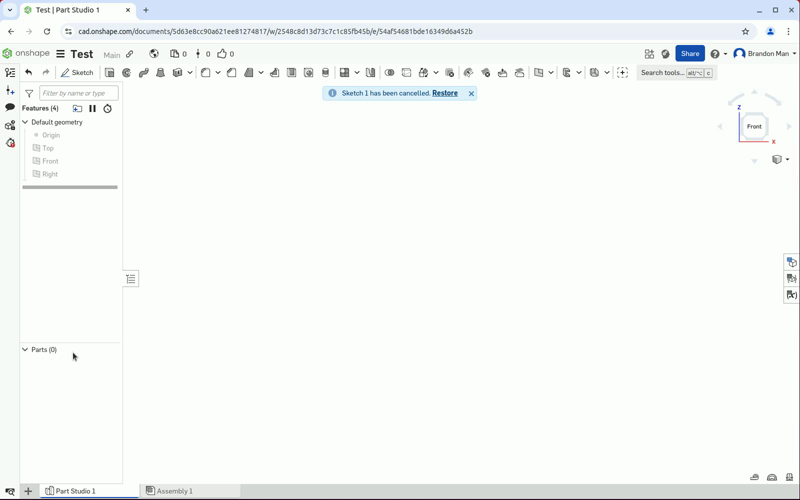
key_up(shift)
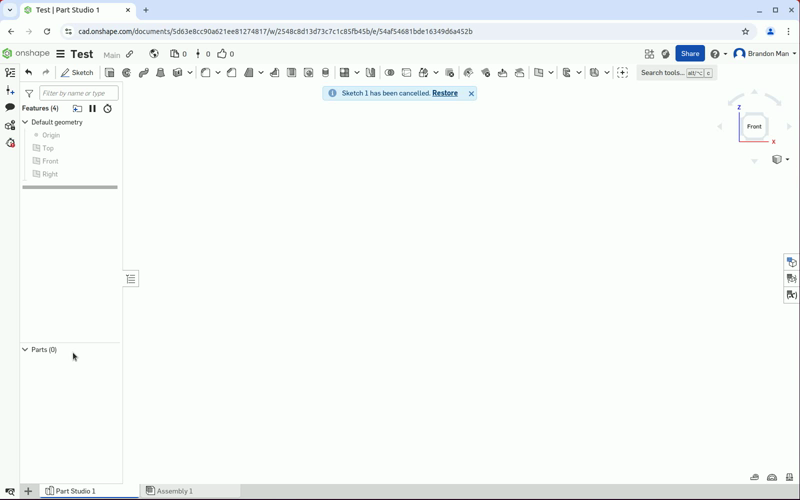
mouse_move(73, 352)
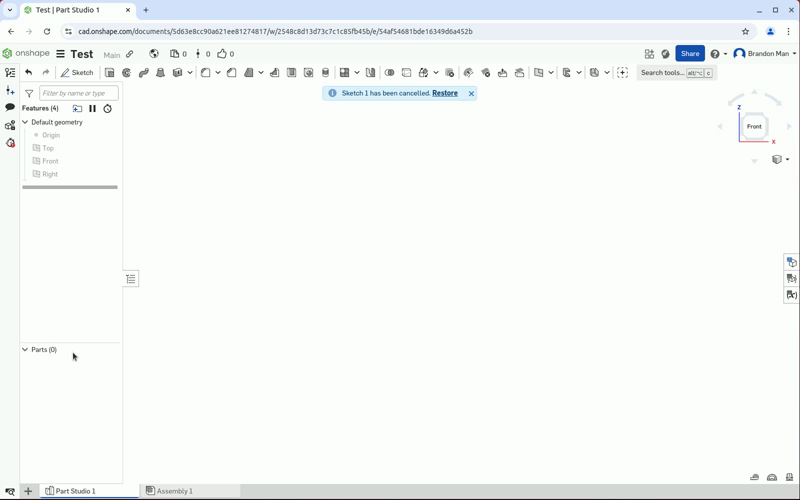
key(shift+y)
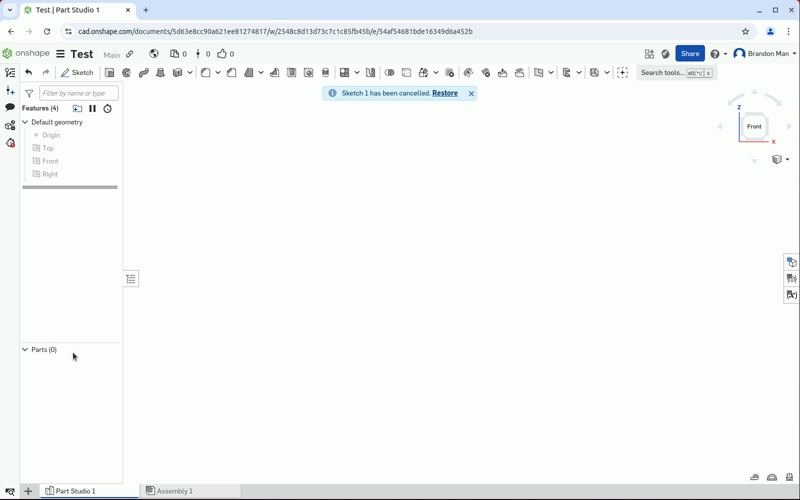
key(shift+s)
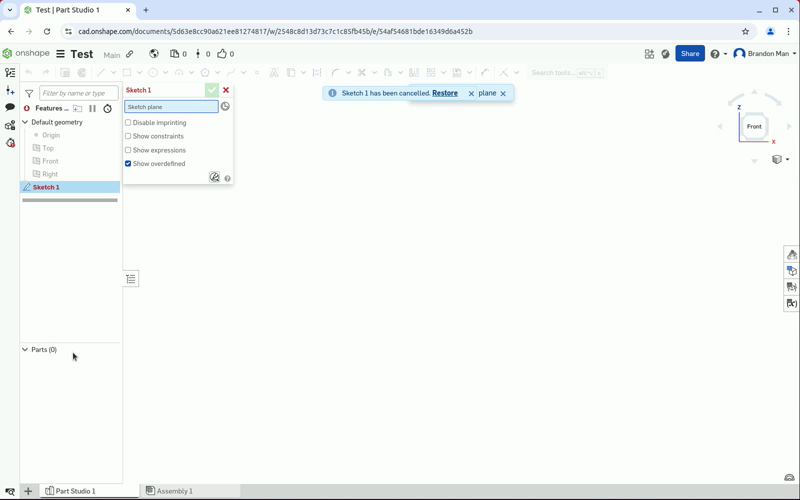
mouse_move(73, 163)
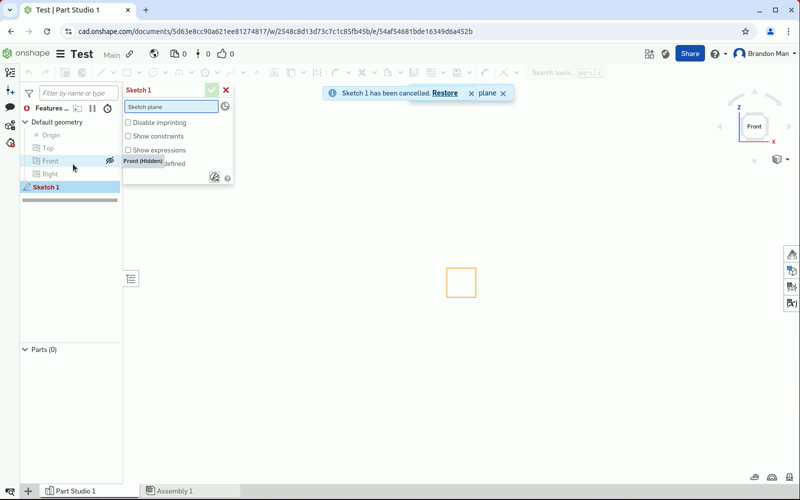
click(73, 163)
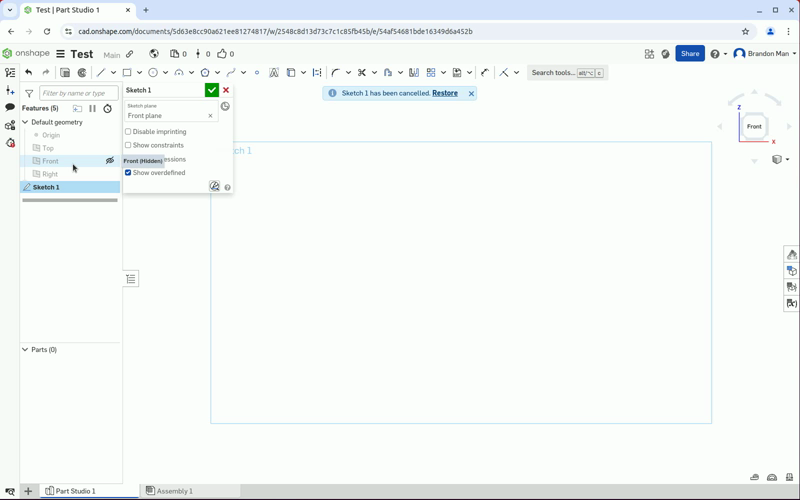
mouse_move(73, 352)
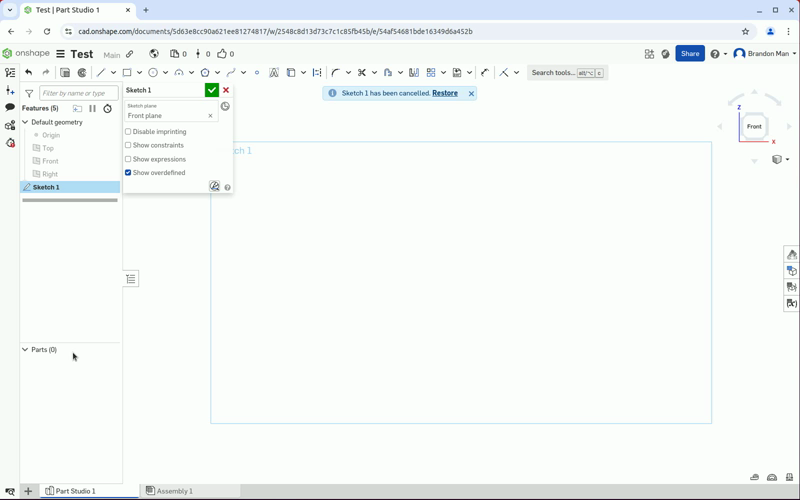
key(y)
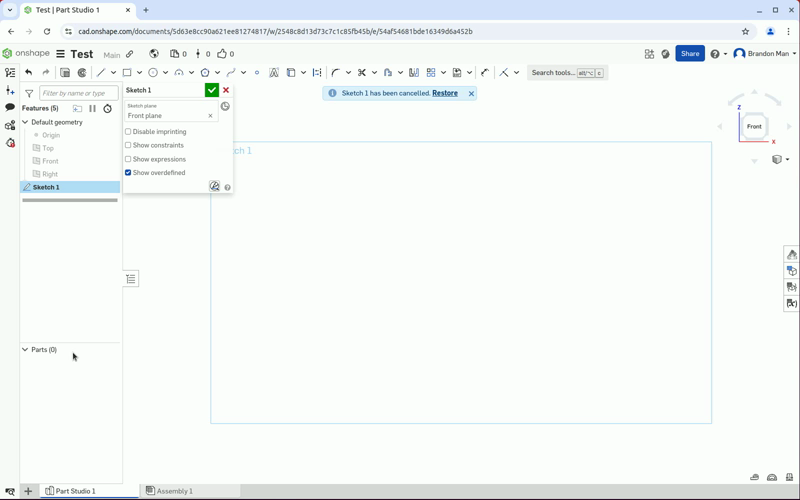
key(l)
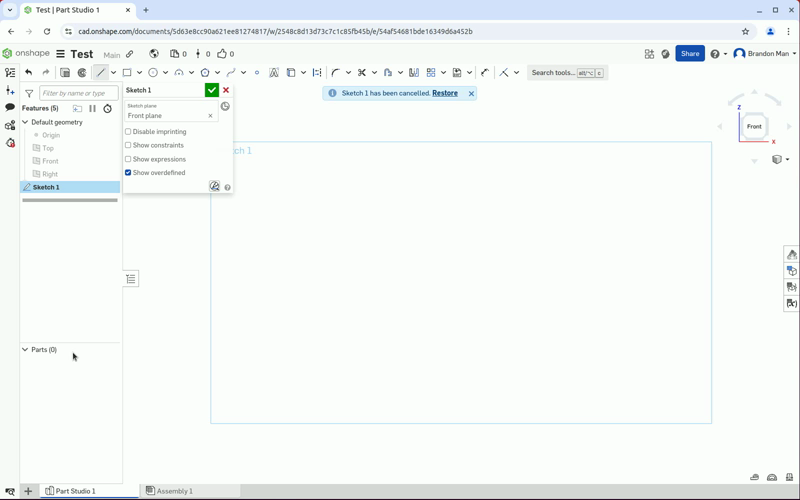
key_down(shift)
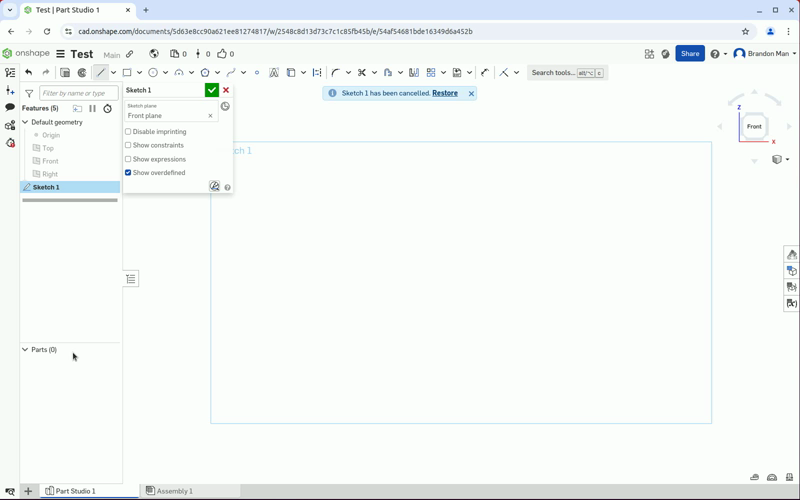
mouse_move(438, 327)
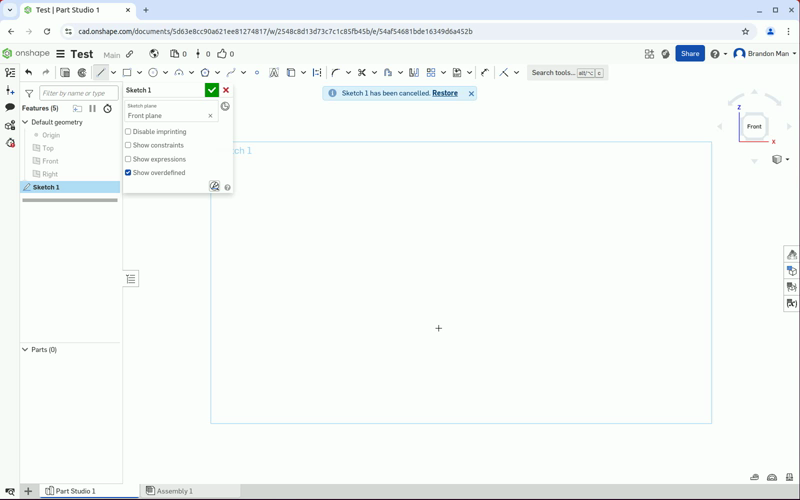
click(438, 327)
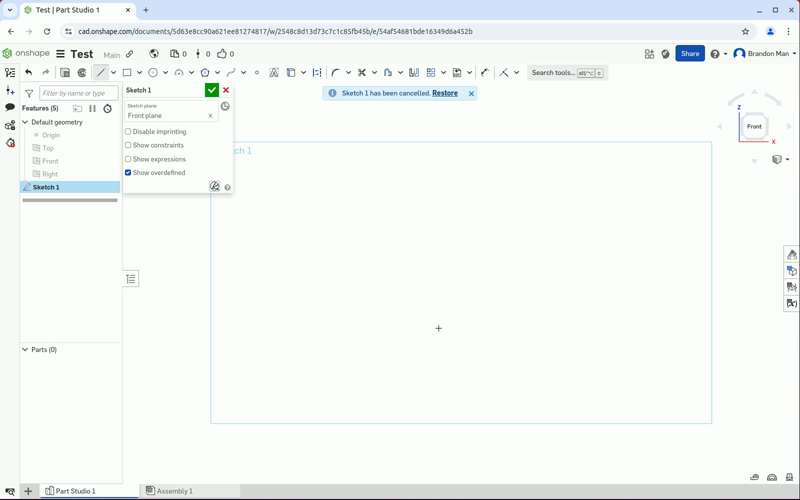
key_up(shift)
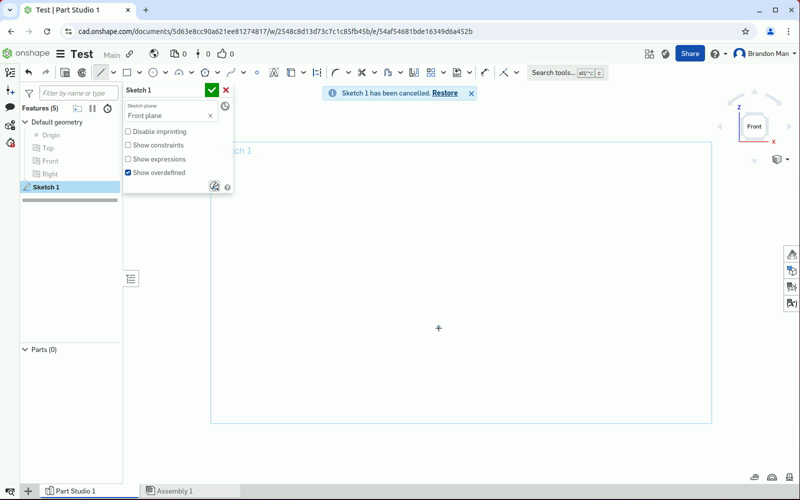
key_down(shift)
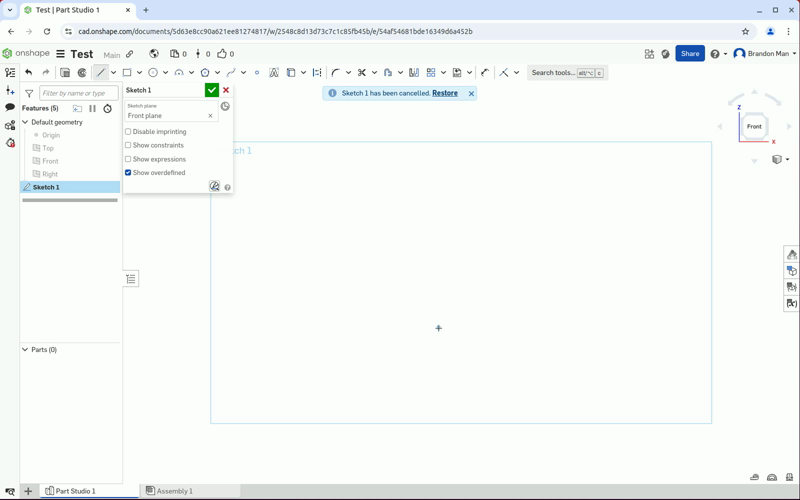
mouse_move(573, 327)
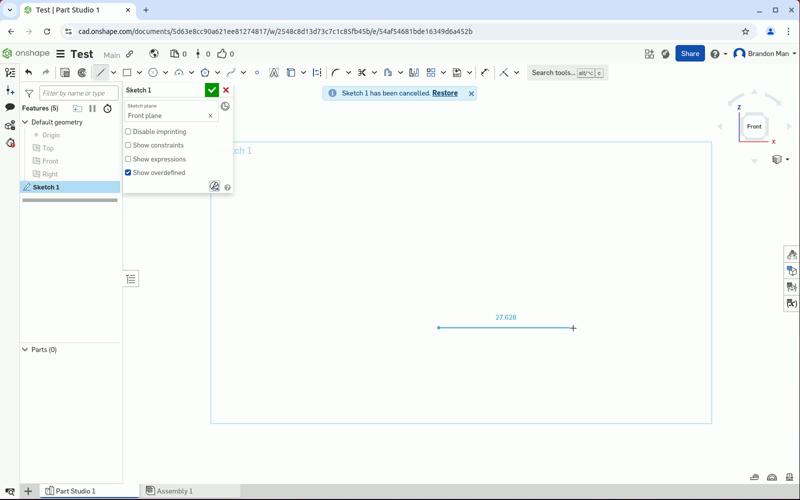
click(573, 327)
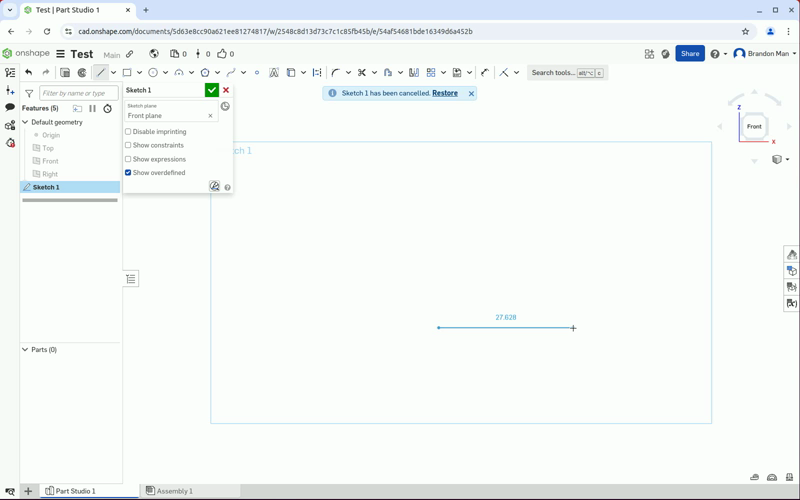
key_up(shift)
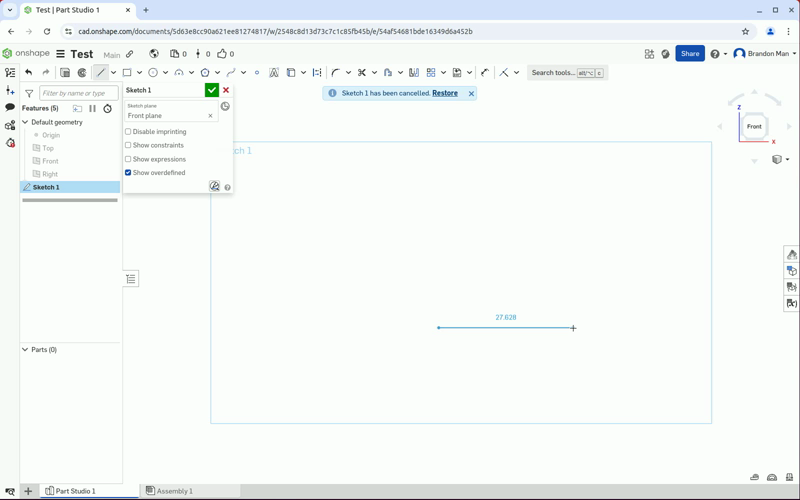
key_down(shift)
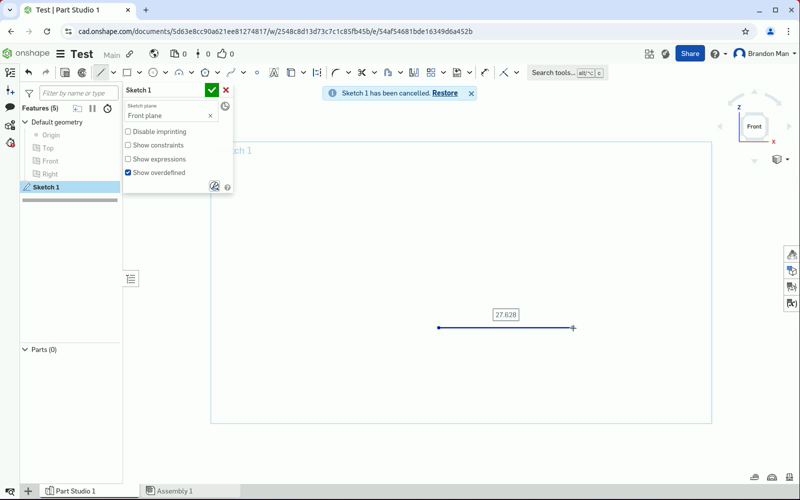
mouse_move(589, 327)
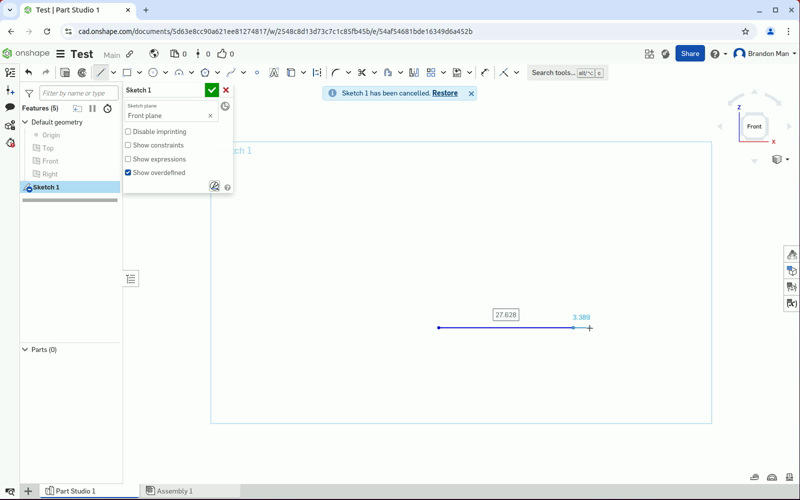
mouse_move(573, 282)
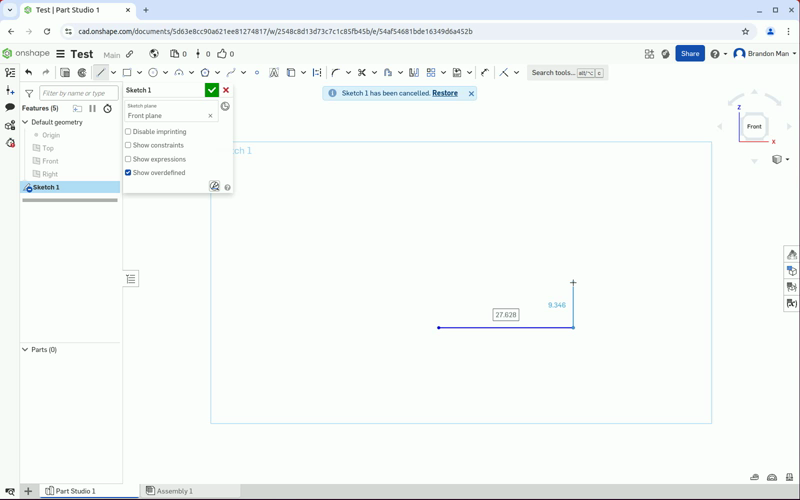
click(573, 282)
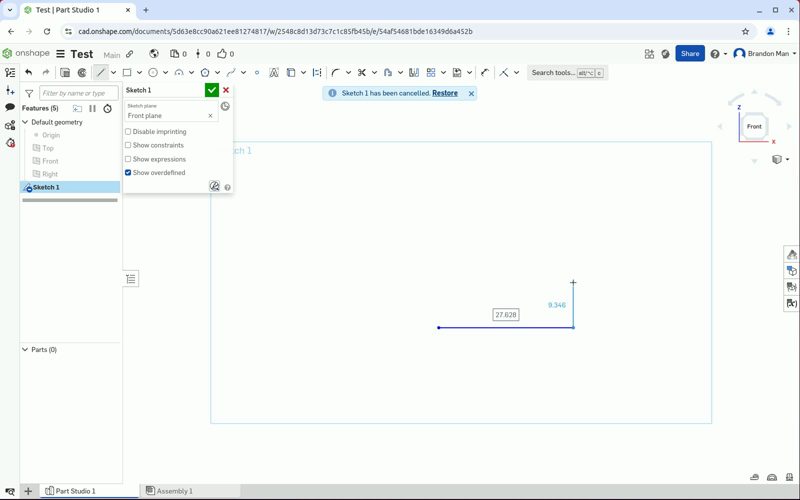
key_up(shift)
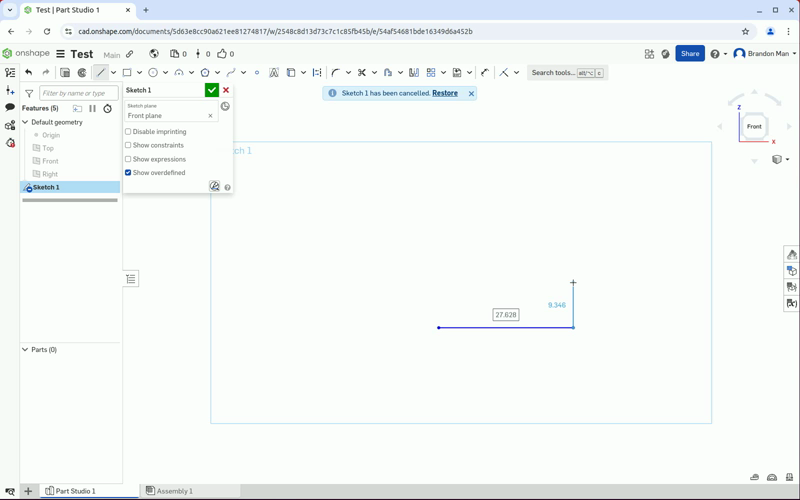
key_down(shift)
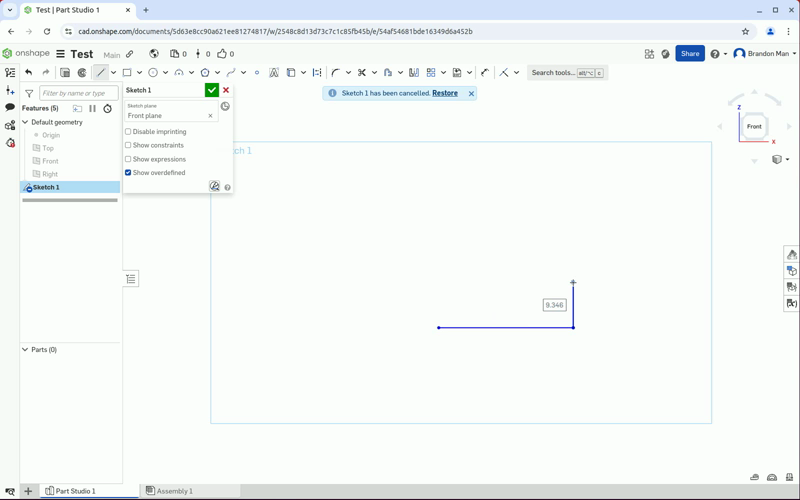
mouse_move(461, 282)
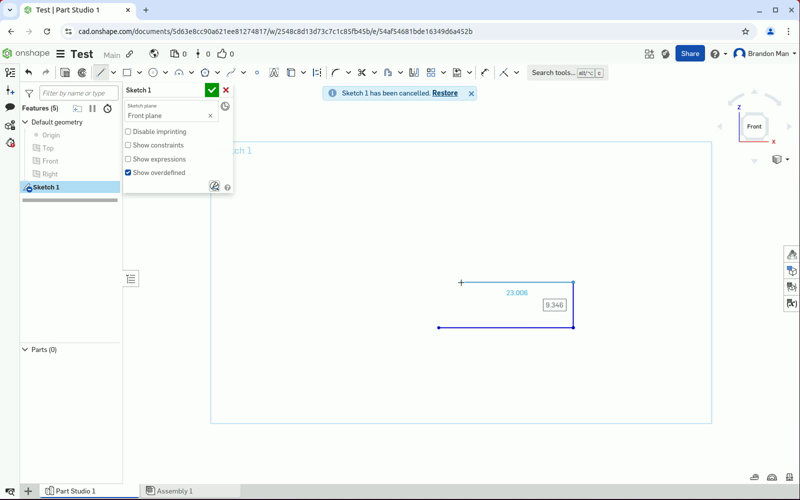
click(461, 282)
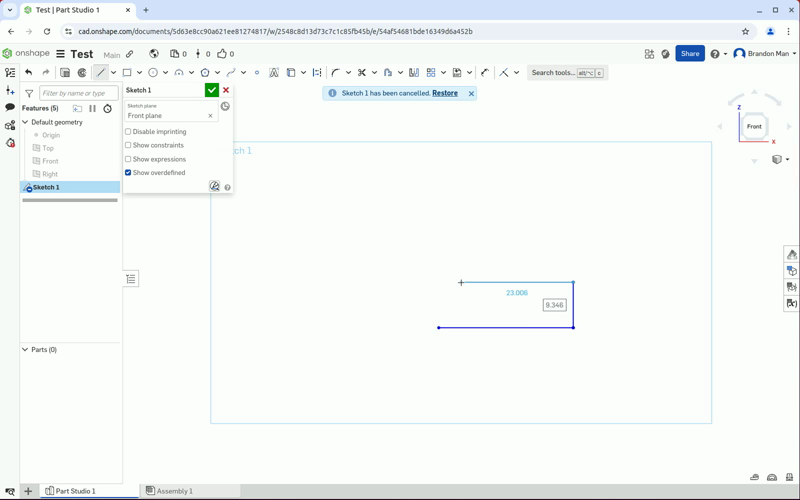
key_up(shift)
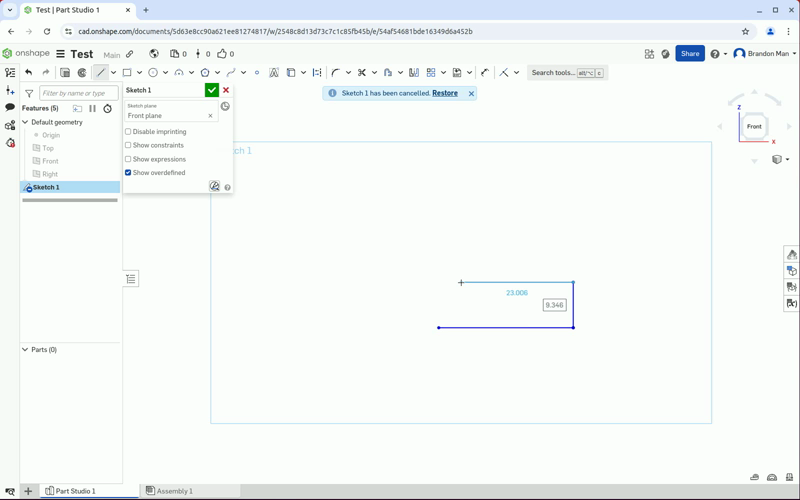
key_down(shift)
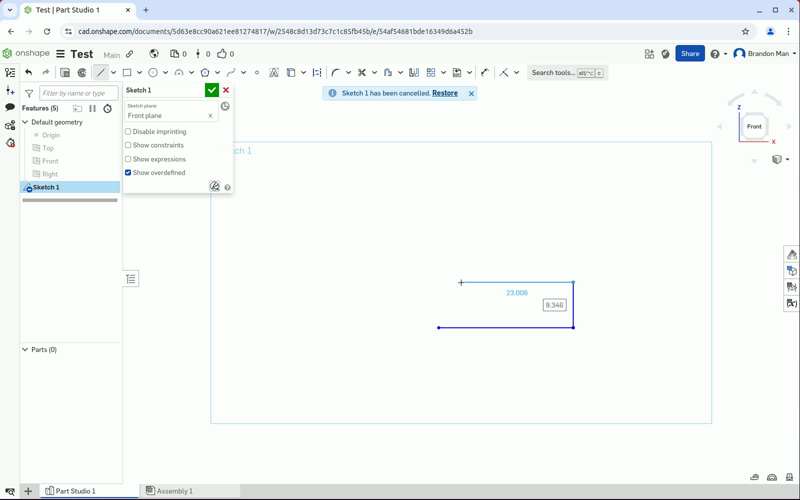
mouse_move(491, 282)
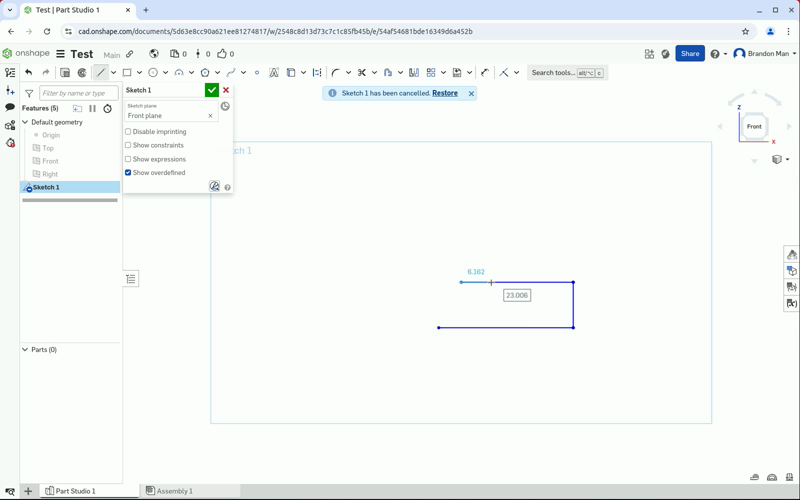
mouse_move(461, 238)
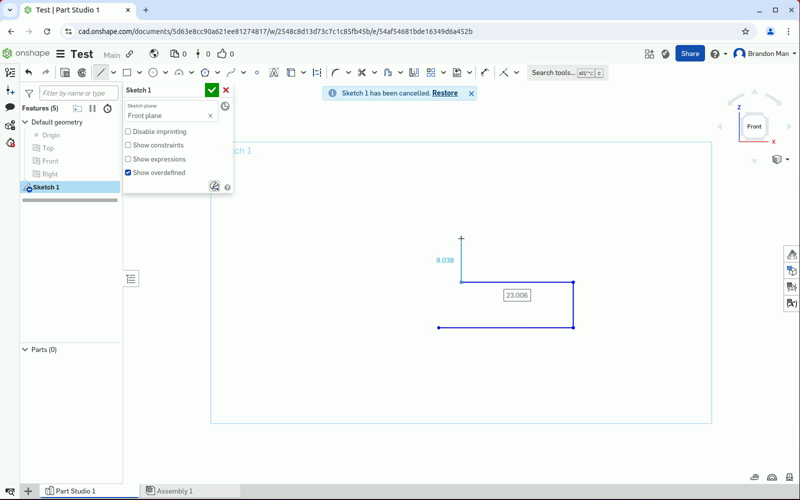
click(461, 238)
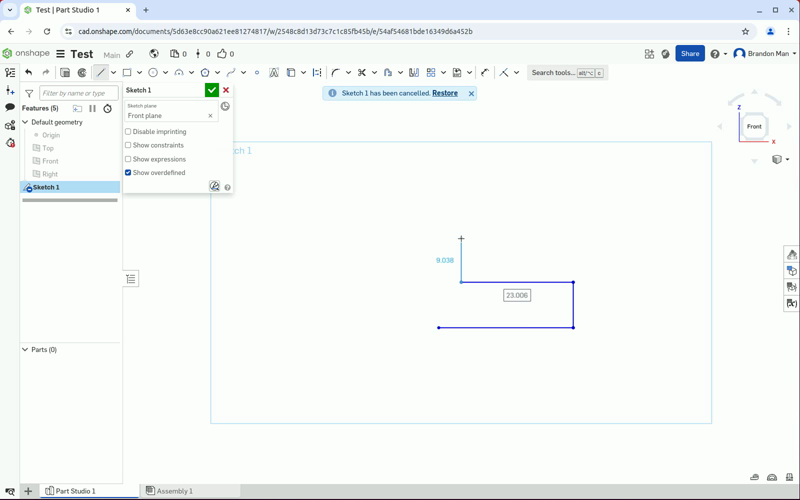
key_up(shift)
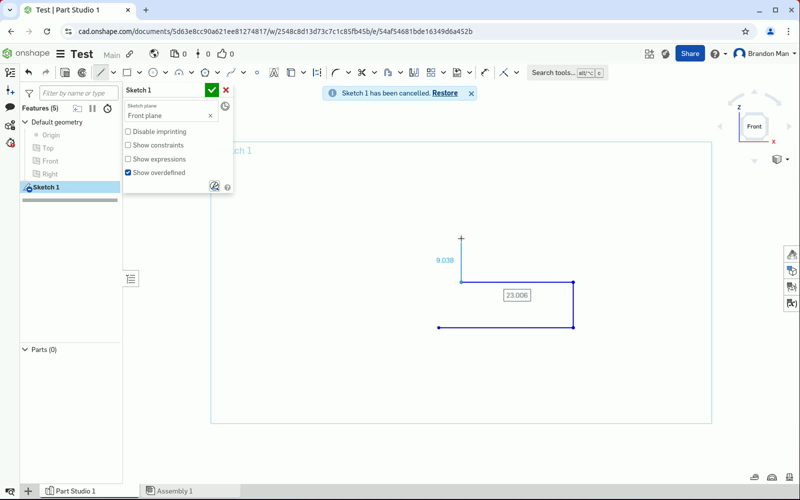
key_down(shift)
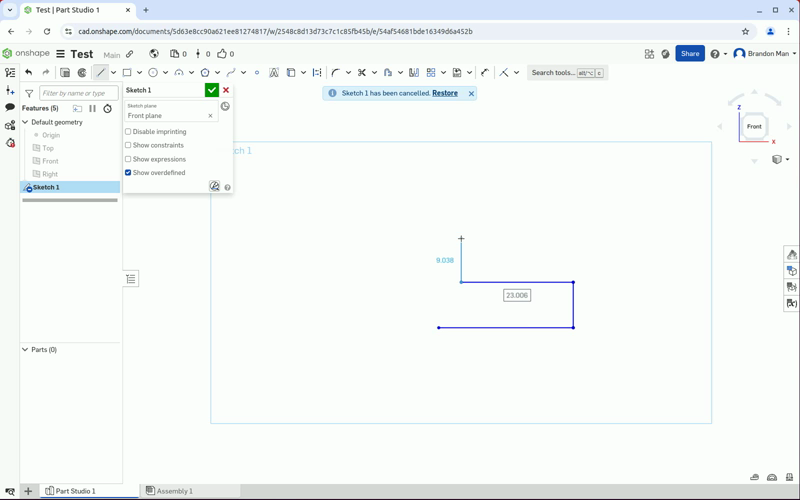
mouse_move(491, 238)
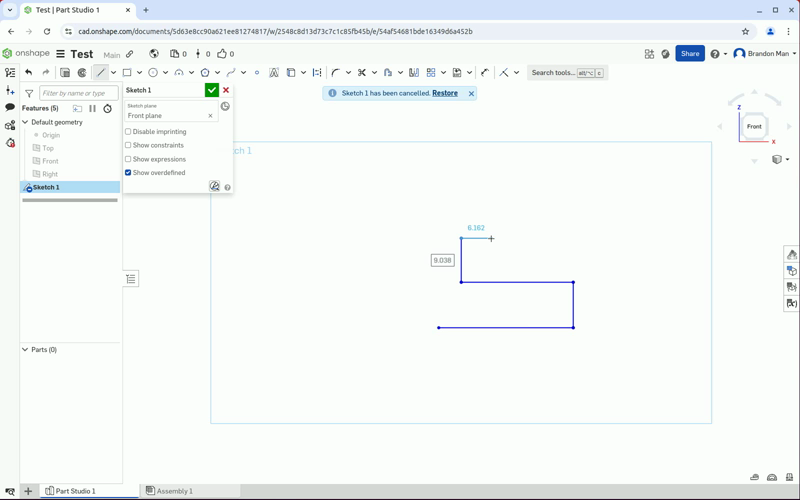
mouse_move(438, 238)
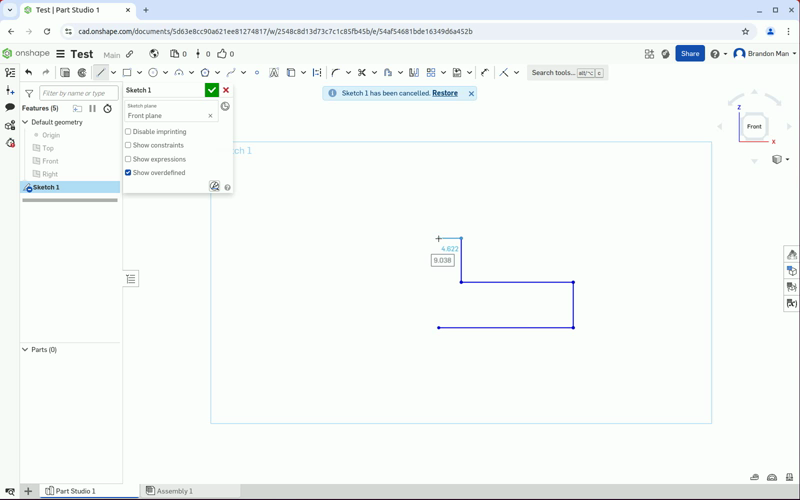
click(438, 238)
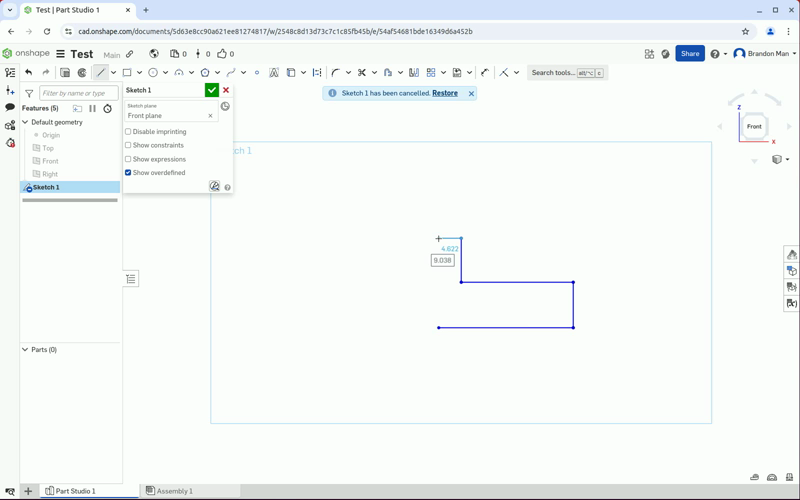
key_up(shift)
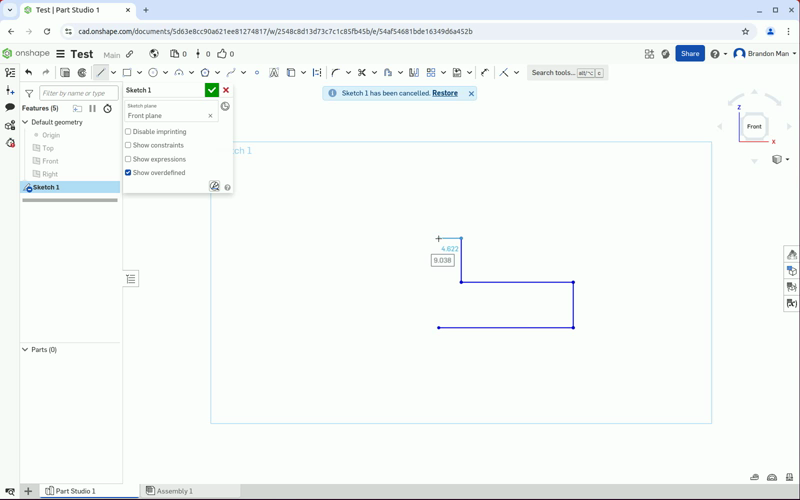
key_down(shift)
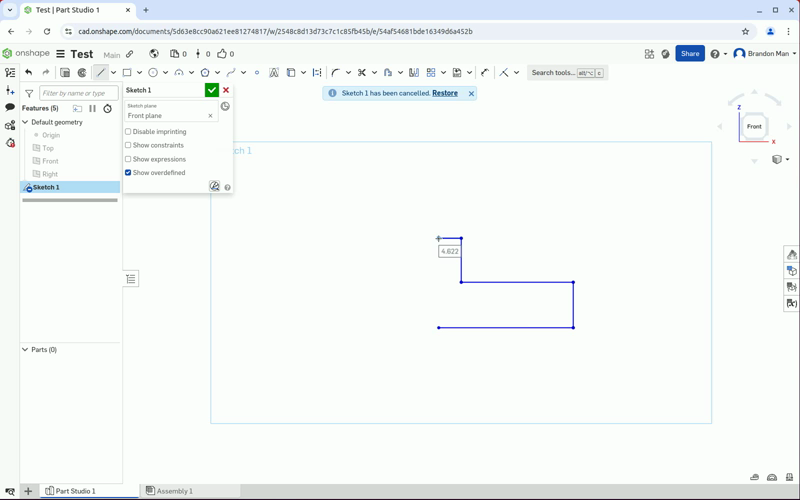
mouse_move(438, 327)
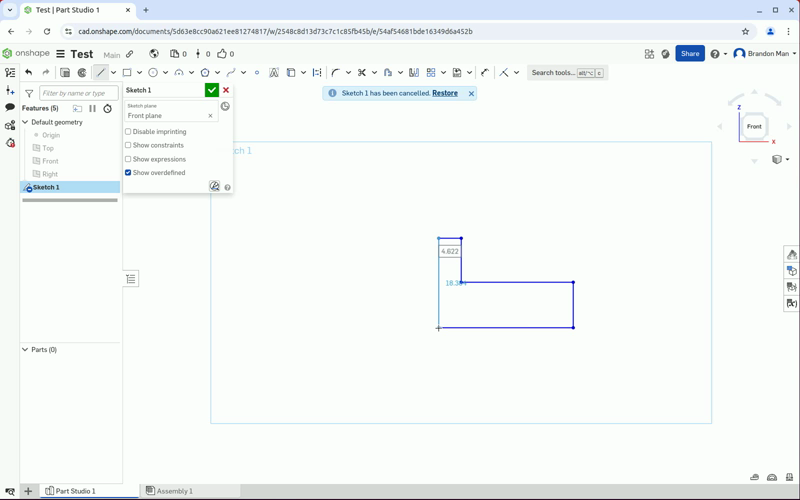
key_up(shift)
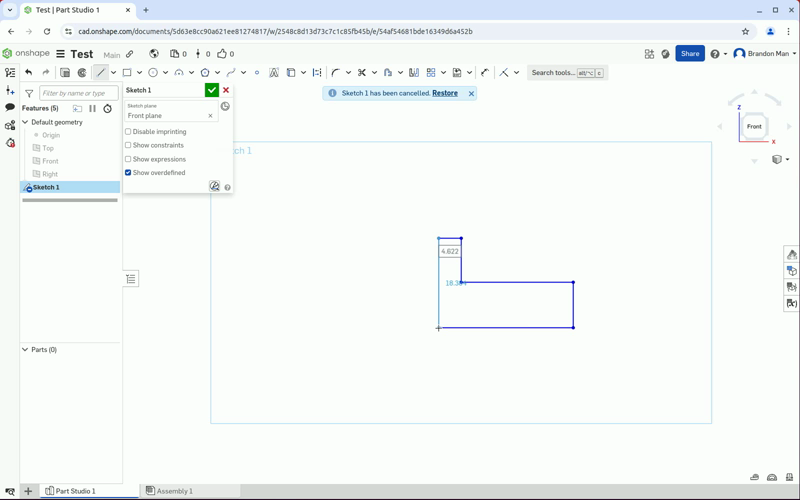
click(438, 327)
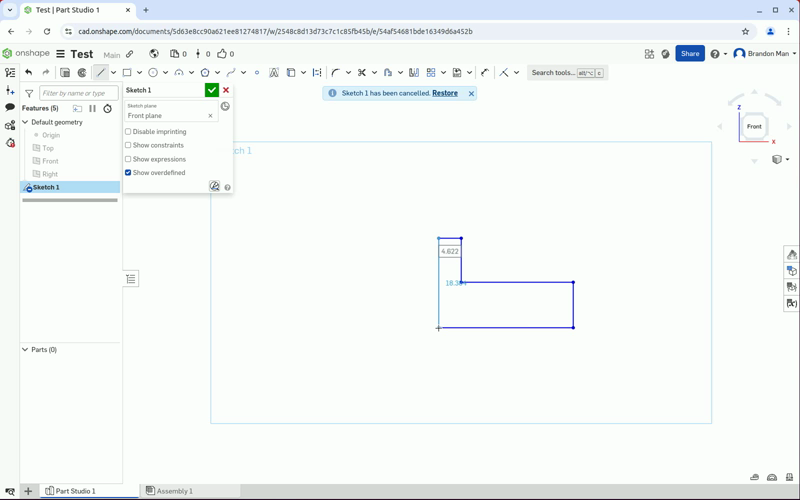
key(esc)
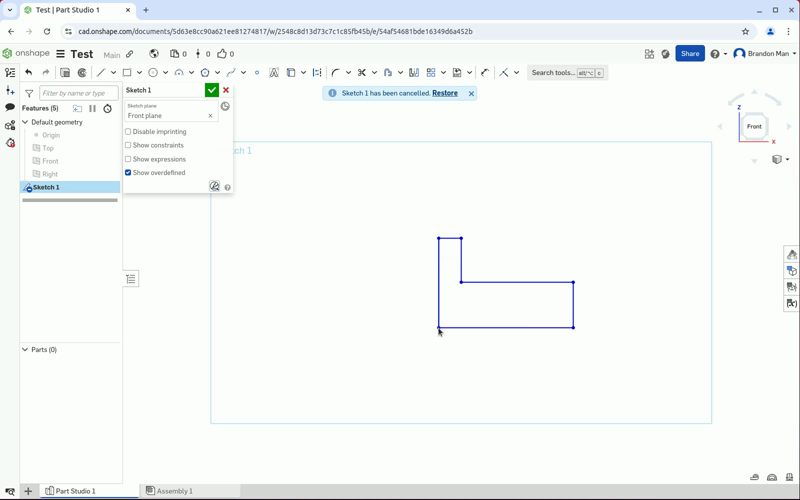
mouse_move(521, 302)
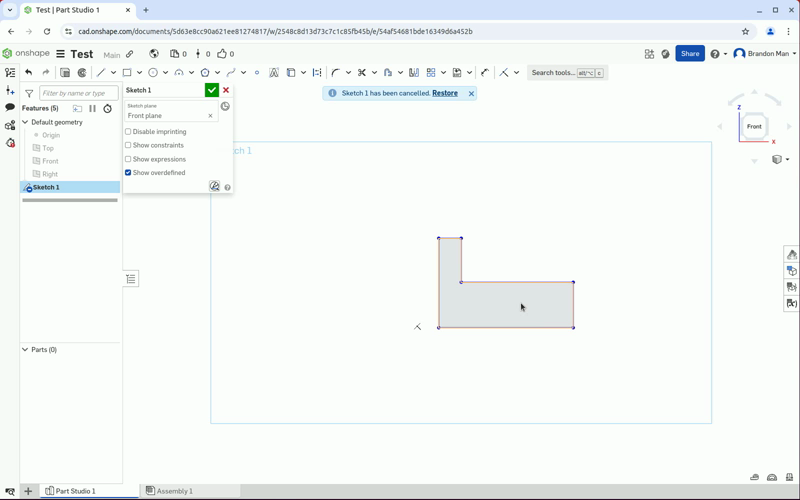
click(521, 302)
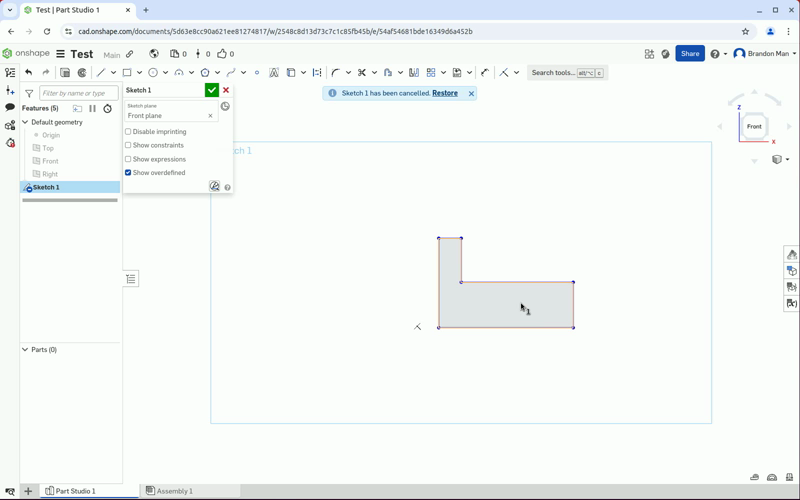
mouse_move(73, 352)
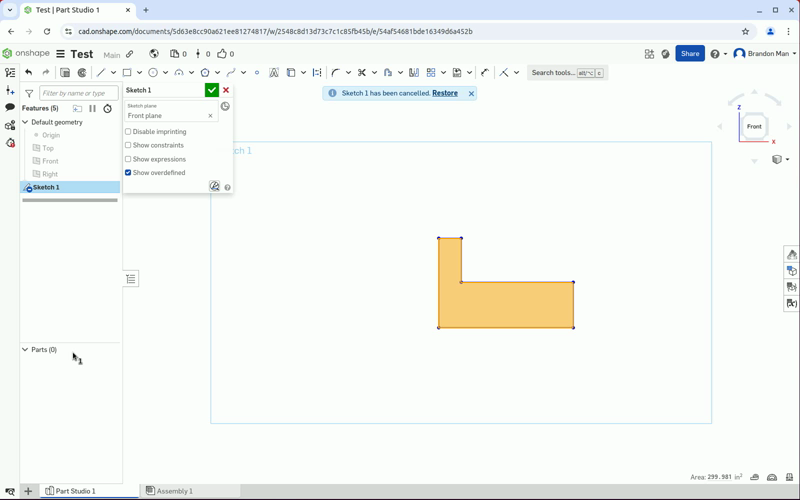
key(shift+y)
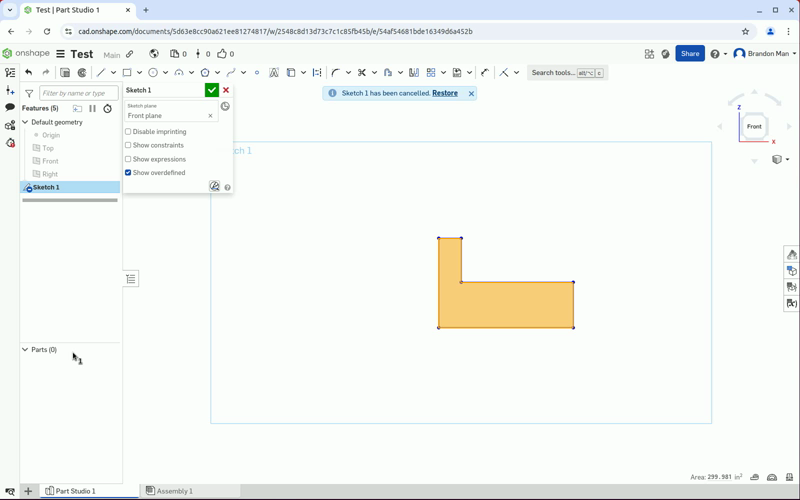
key(shift+e)
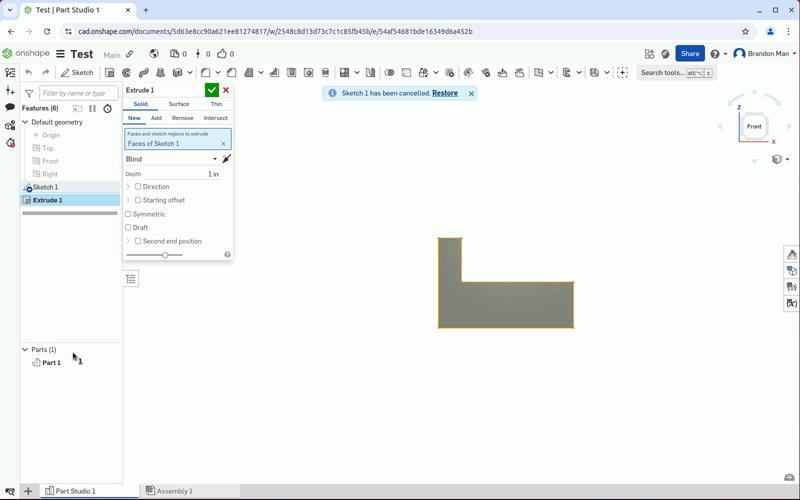
mouse_move(143, 106)
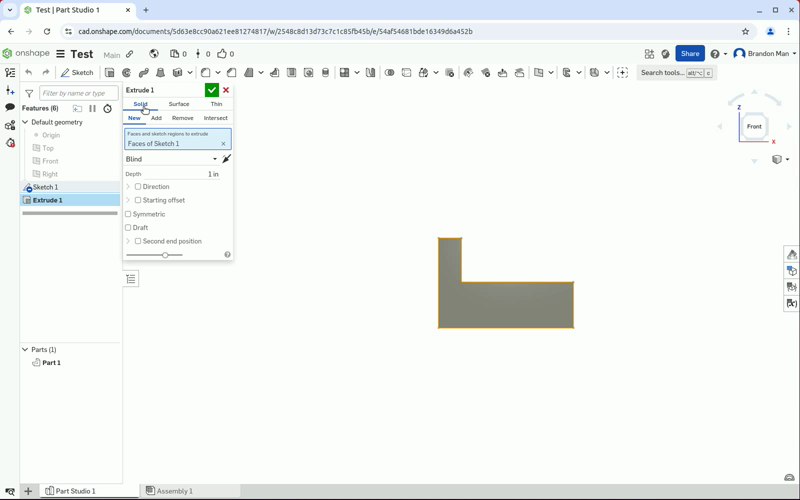
click(143, 106)
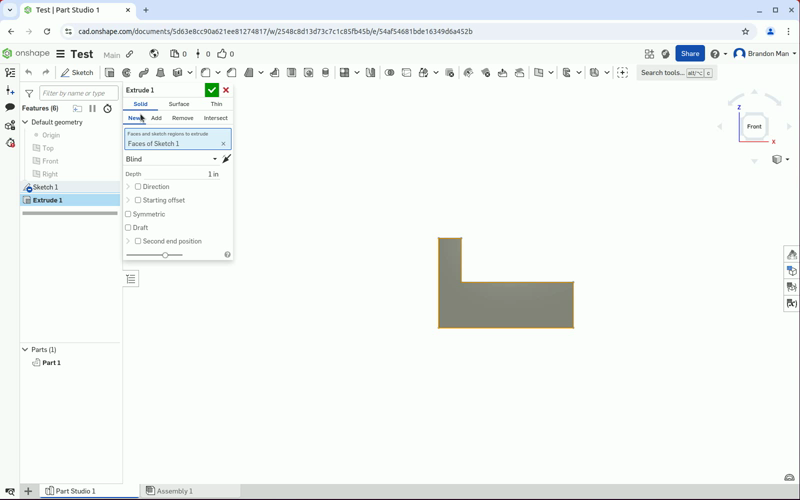
mouse_move(137, 120)
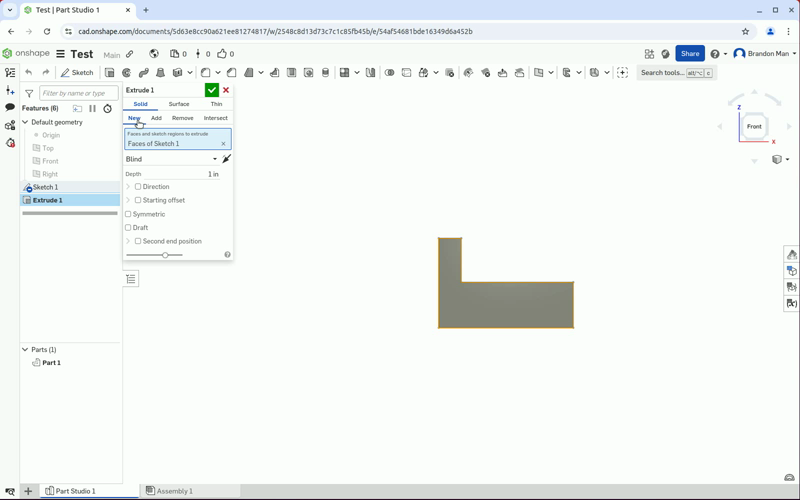
click(137, 120)
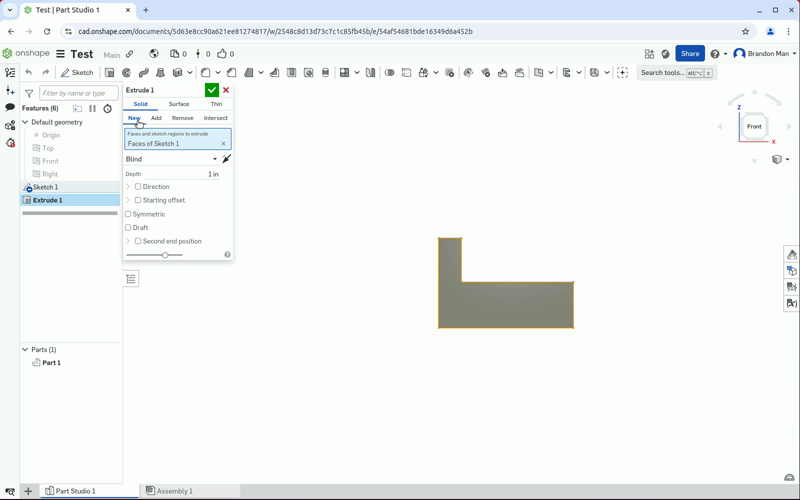
key(tab, 4)
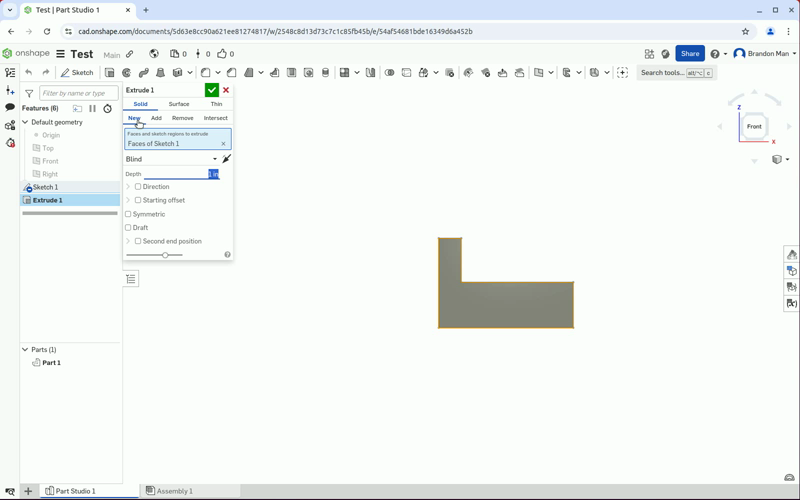
text(18.535)
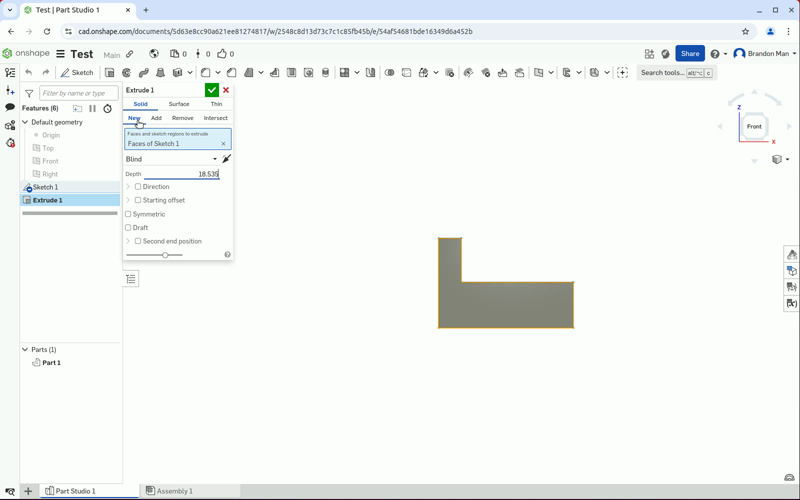
key(enter)
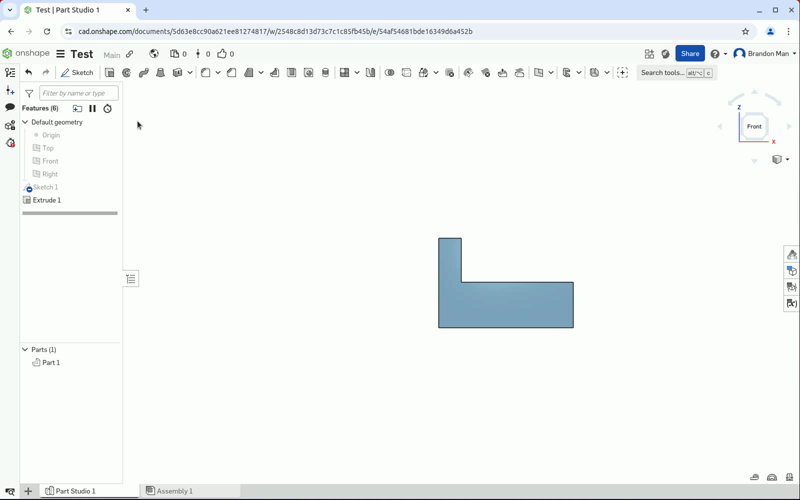
key(shift+h)
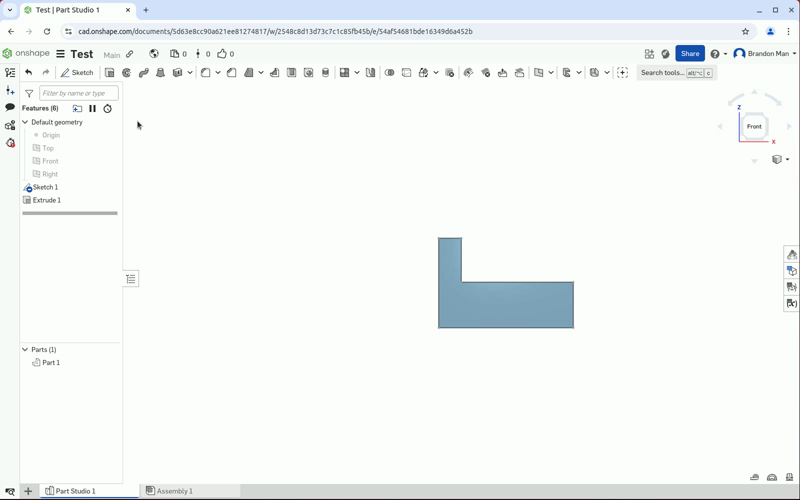
key(shift+h)
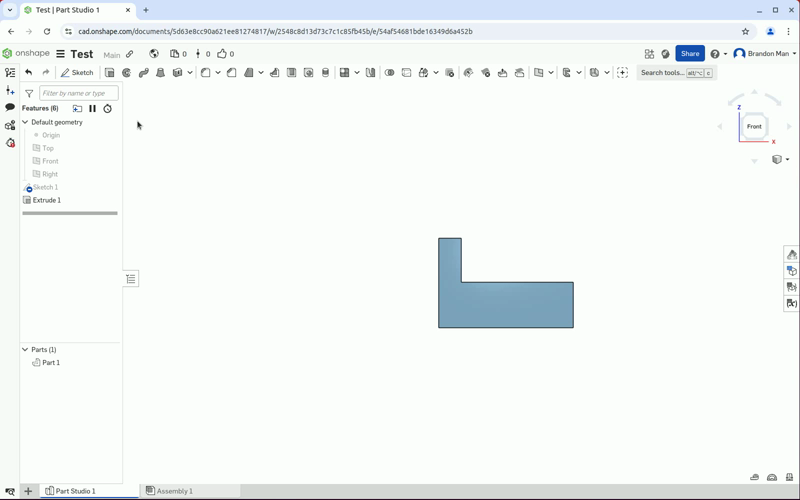
mouse_move(73, 189)
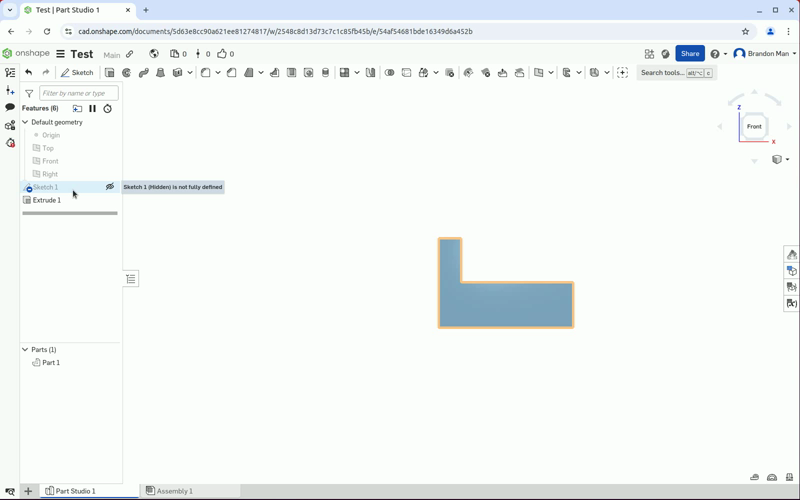
click(73, 189)
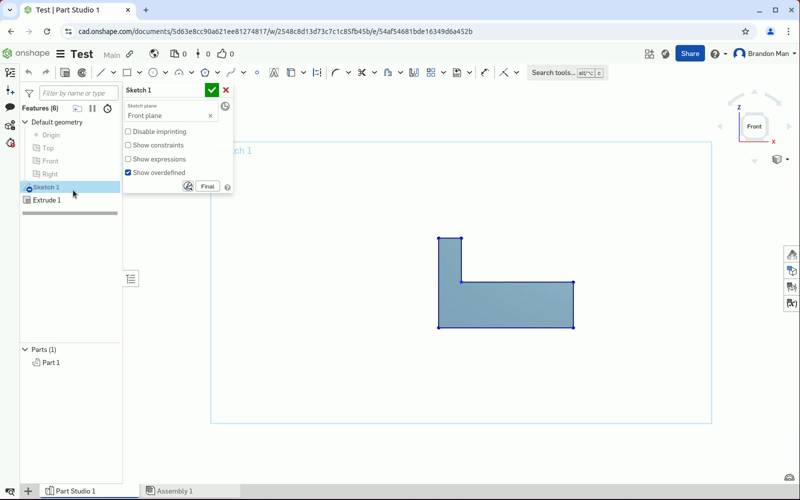
mouse_move(229, 92)
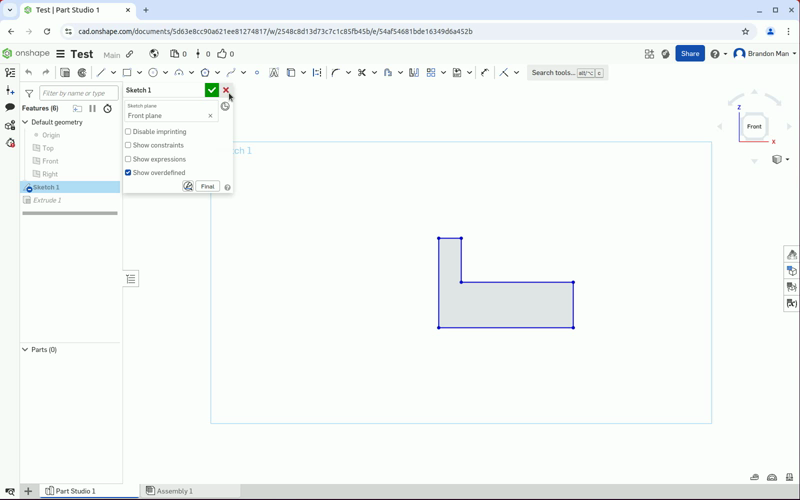
click(229, 92)
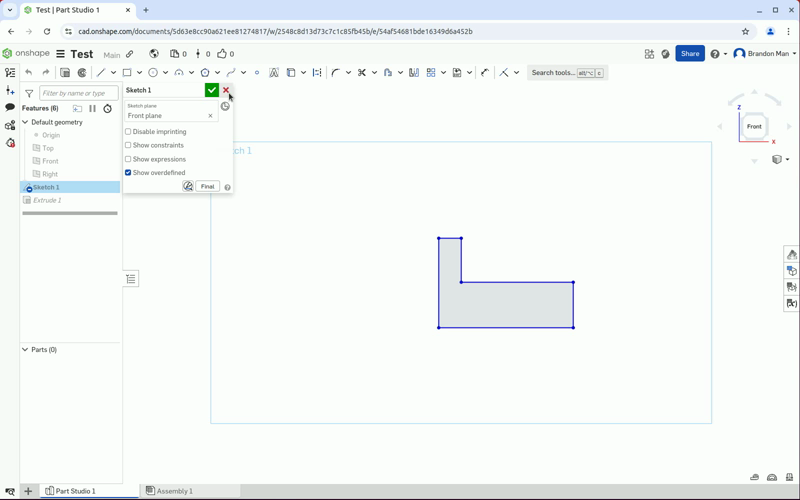
key(shift+s)
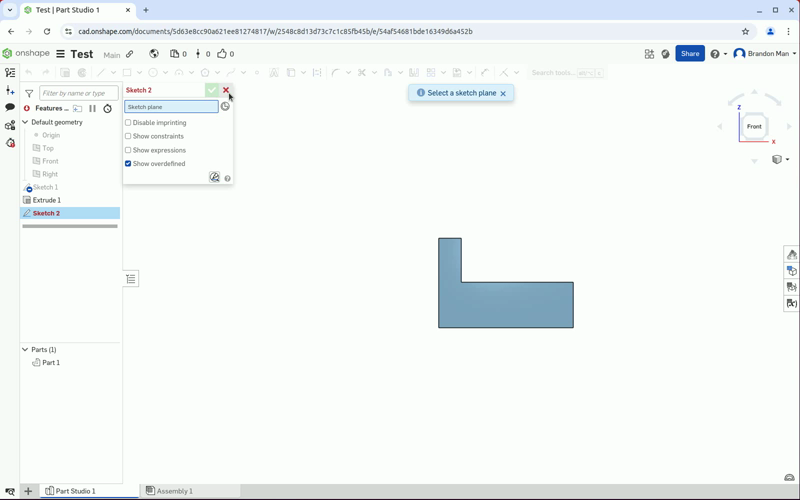
mouse_move(73, 163)
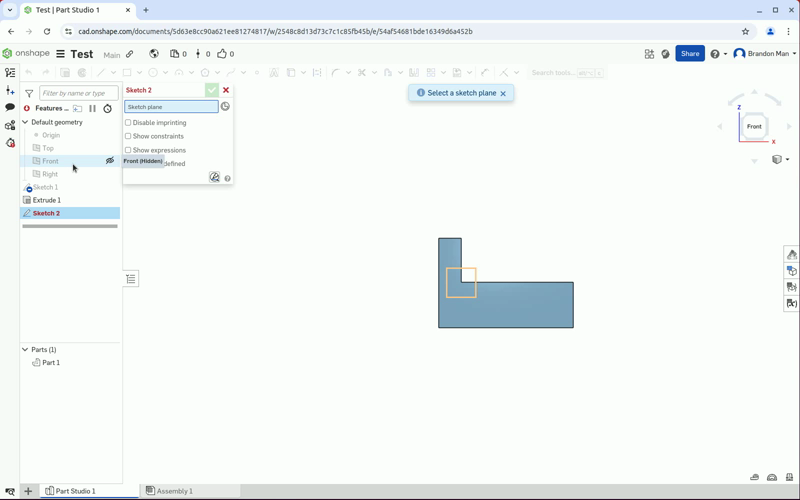
click(73, 163)
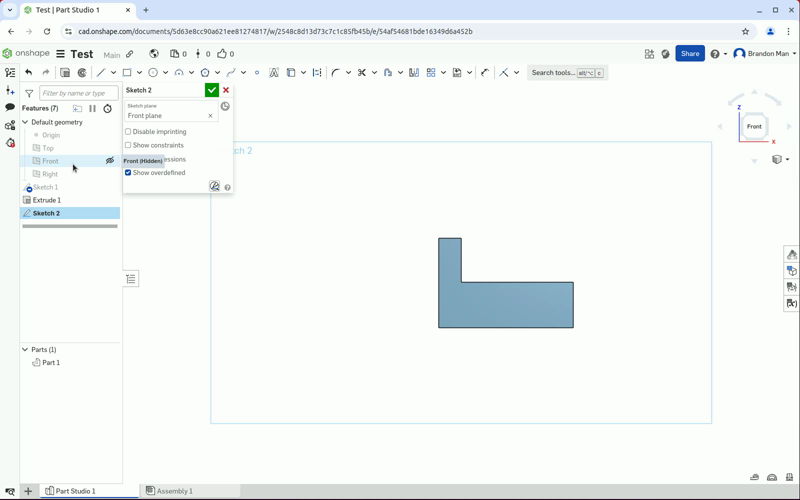
mouse_move(73, 352)
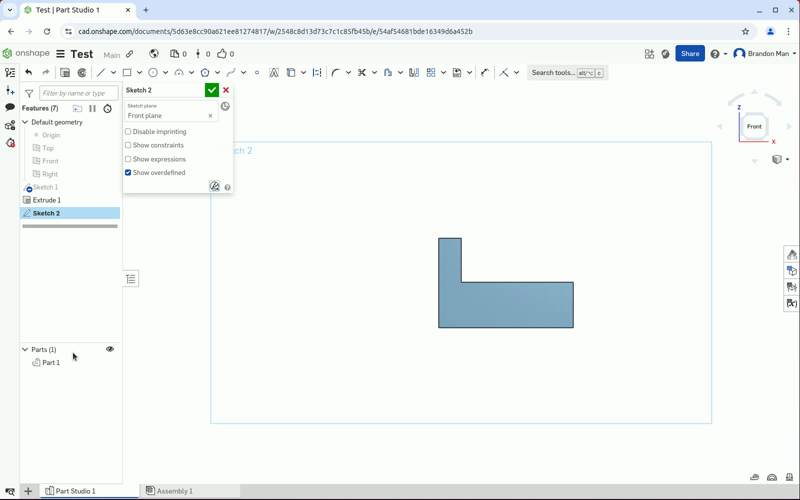
key(y)
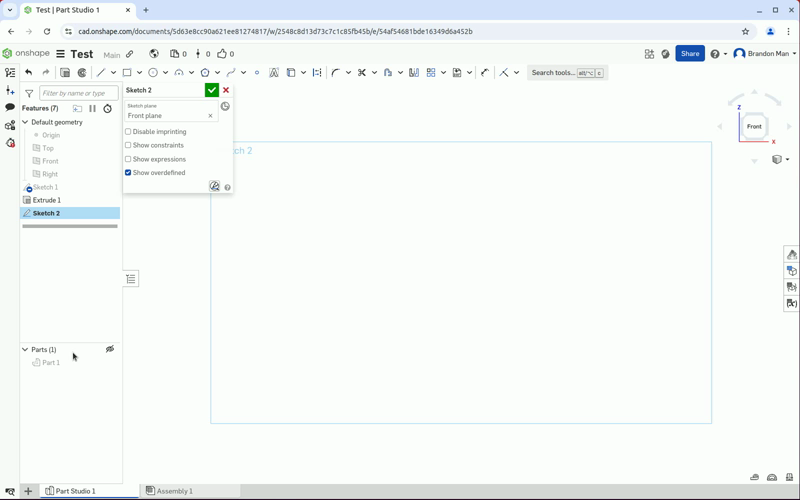
key(l)
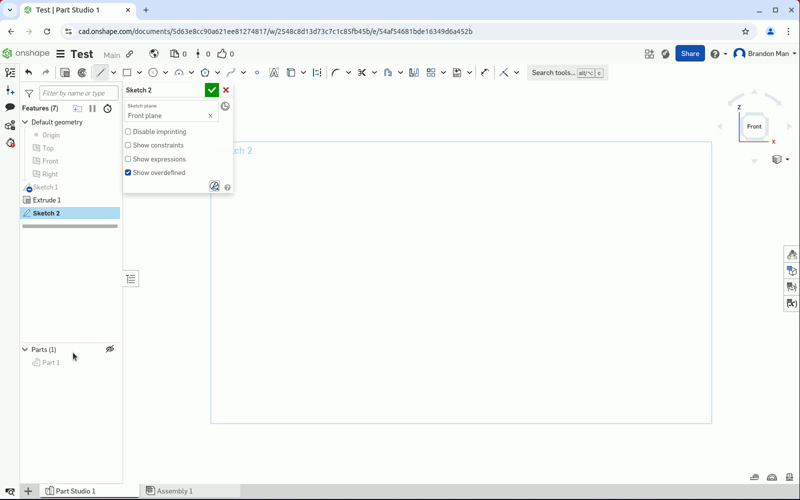
key_down(shift)
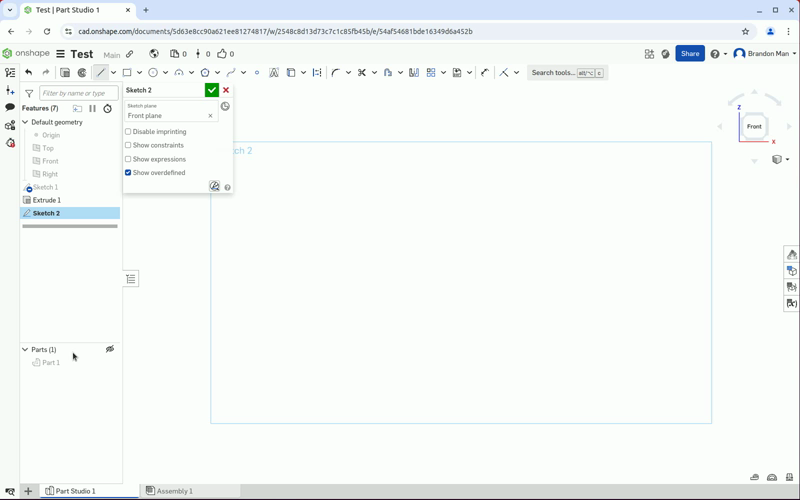
mouse_move(438, 327)
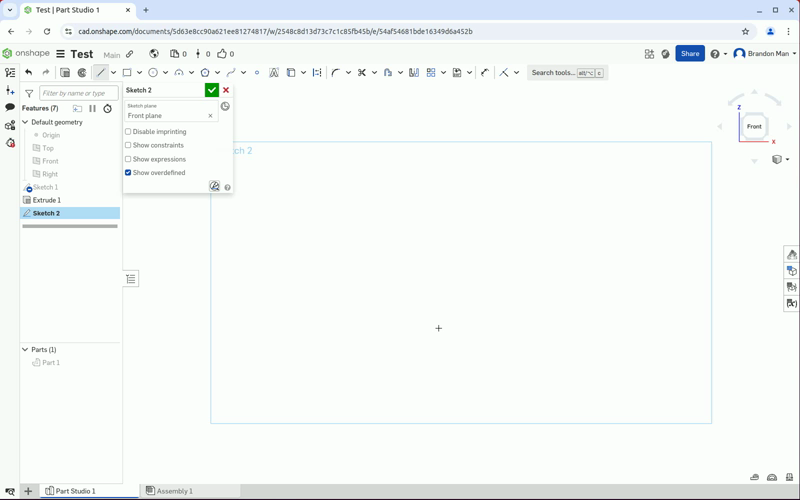
click(438, 327)
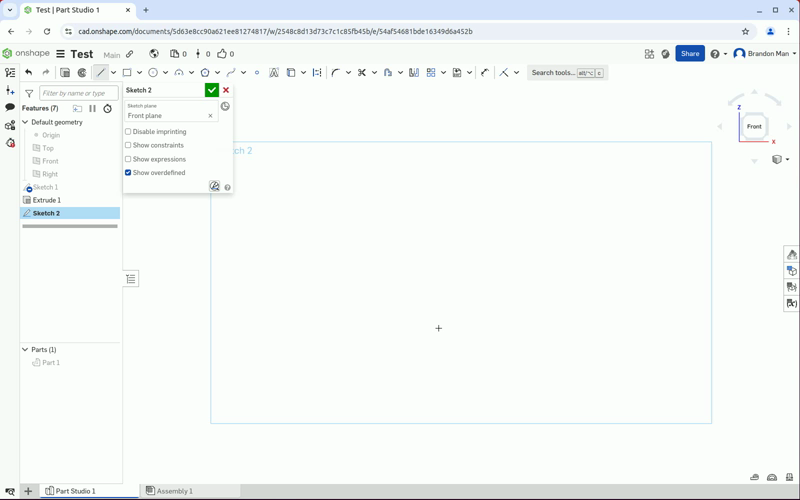
key_up(shift)
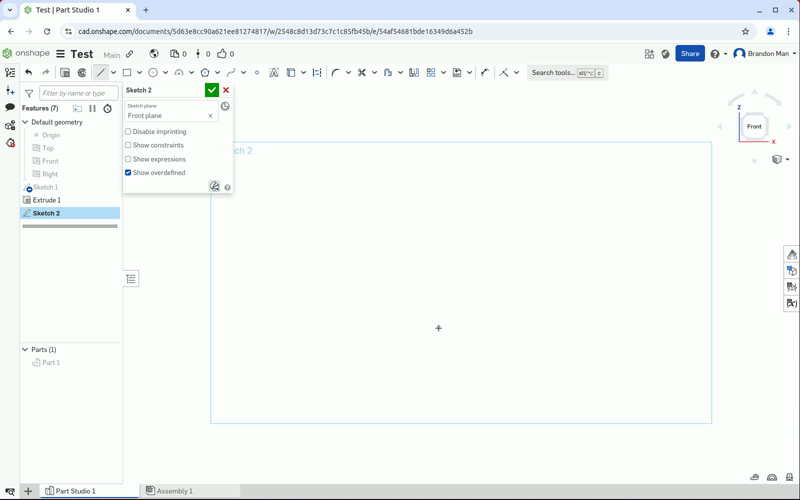
key_down(shift)
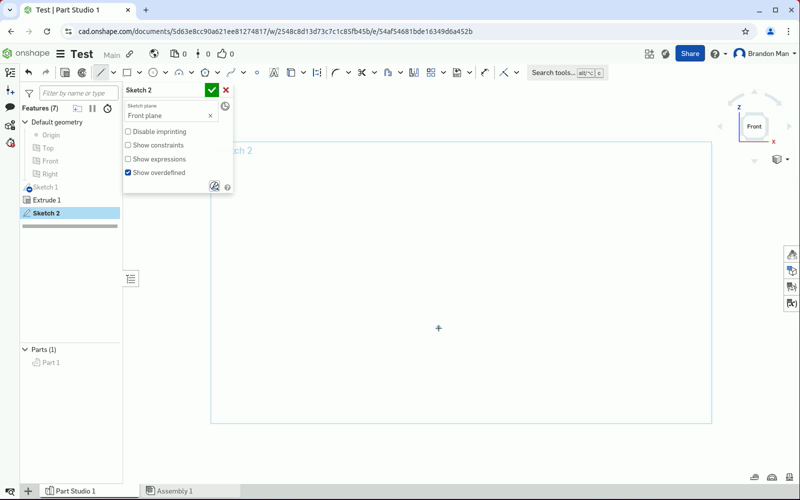
mouse_move(573, 327)
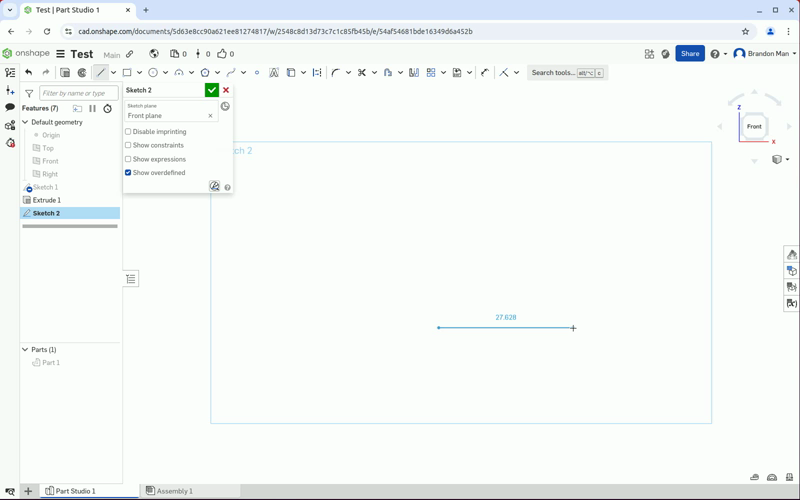
click(573, 327)
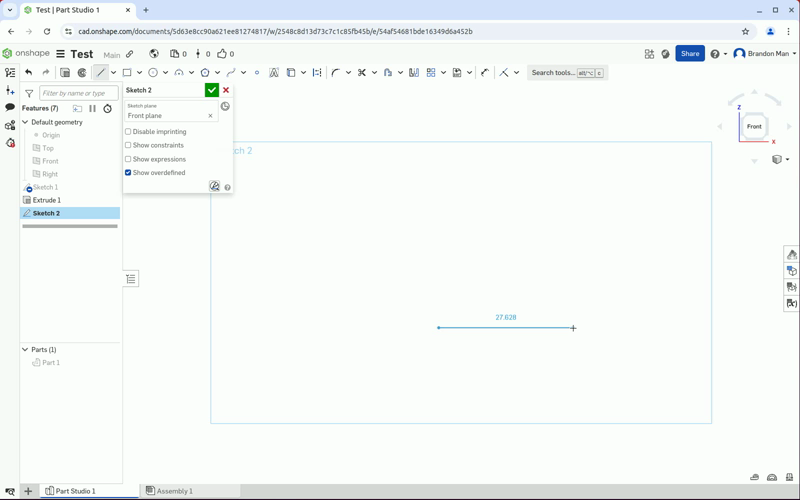
key_up(shift)
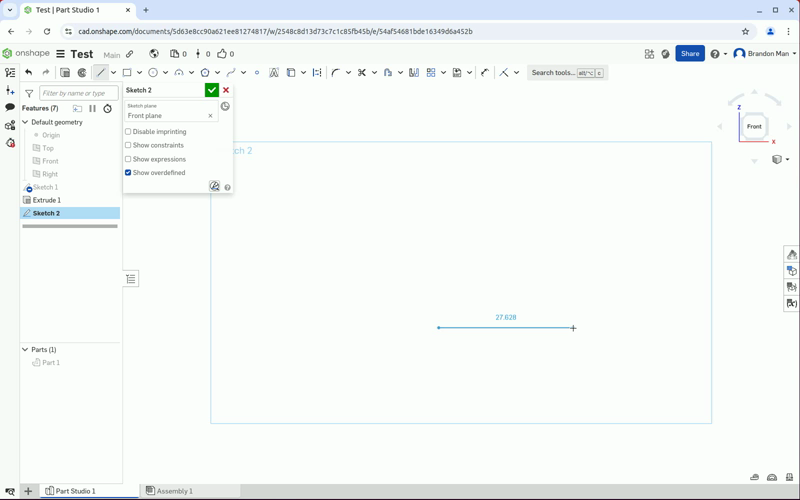
key_down(shift)
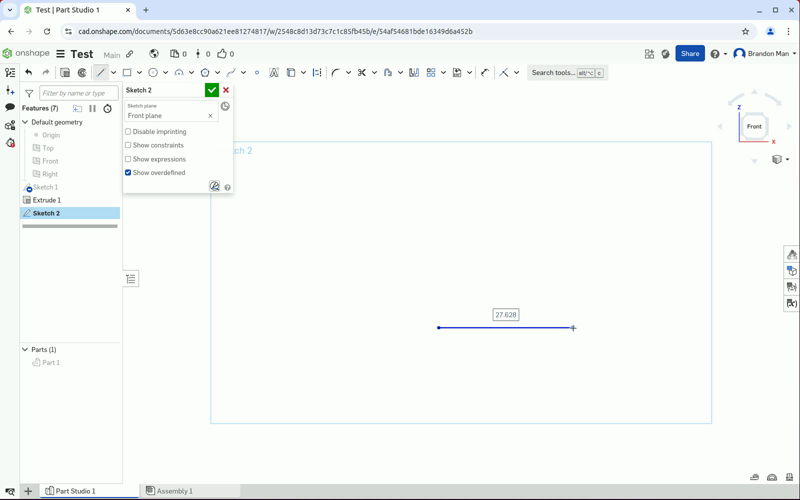
mouse_move(589, 327)
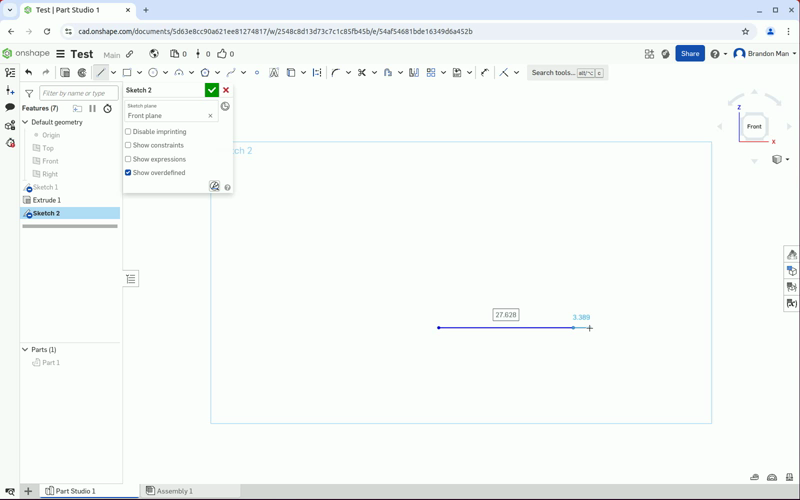
mouse_move(573, 282)
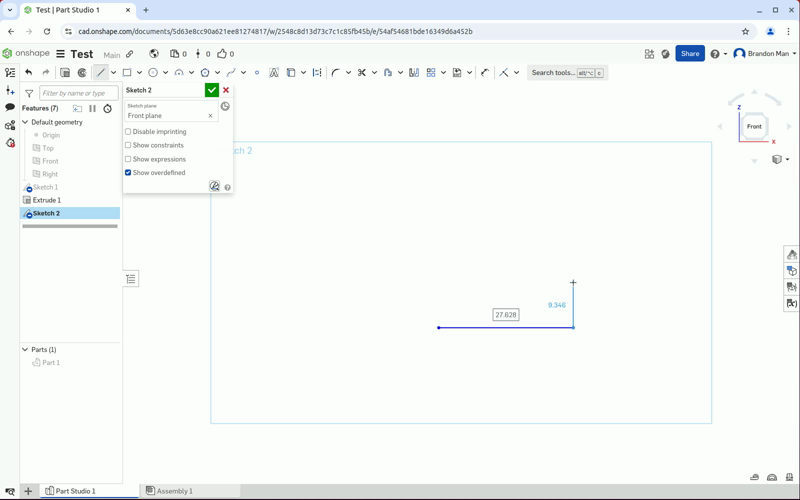
click(573, 282)
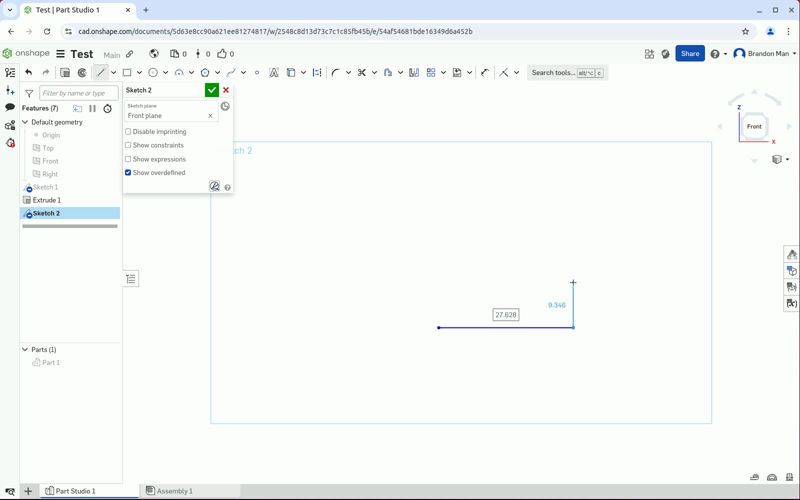
key_up(shift)
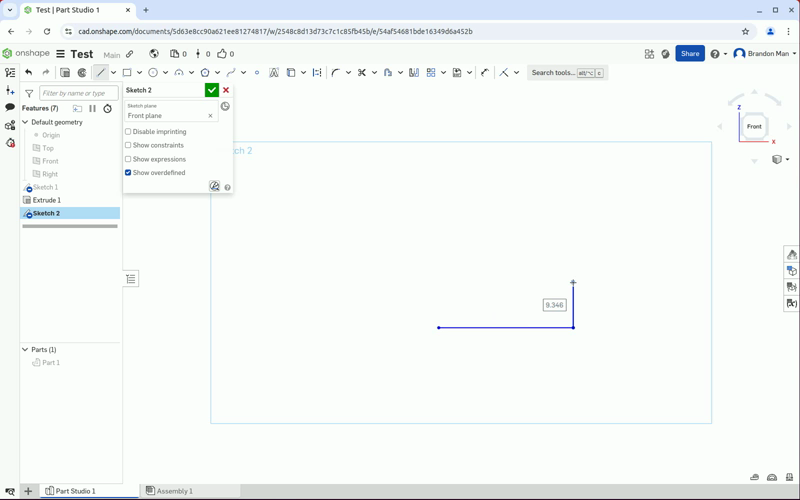
key_down(shift)
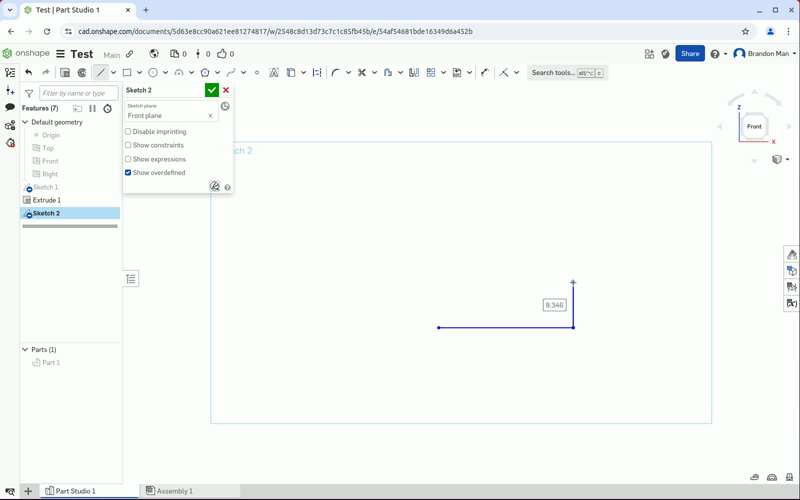
mouse_move(461, 282)
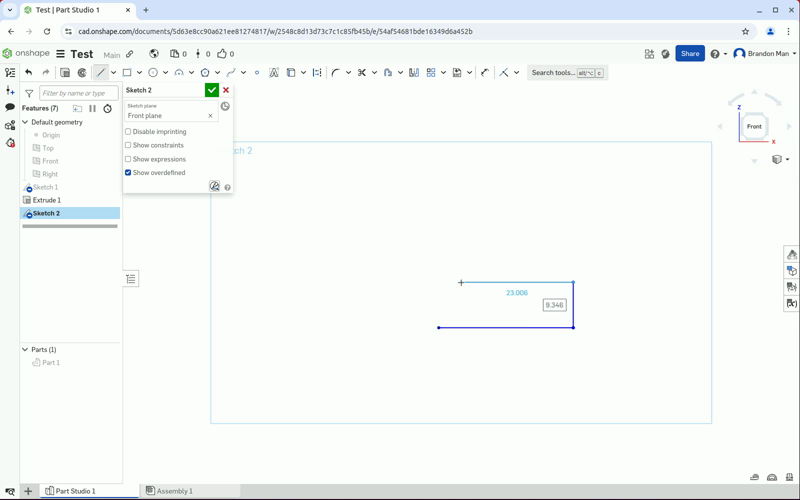
click(461, 282)
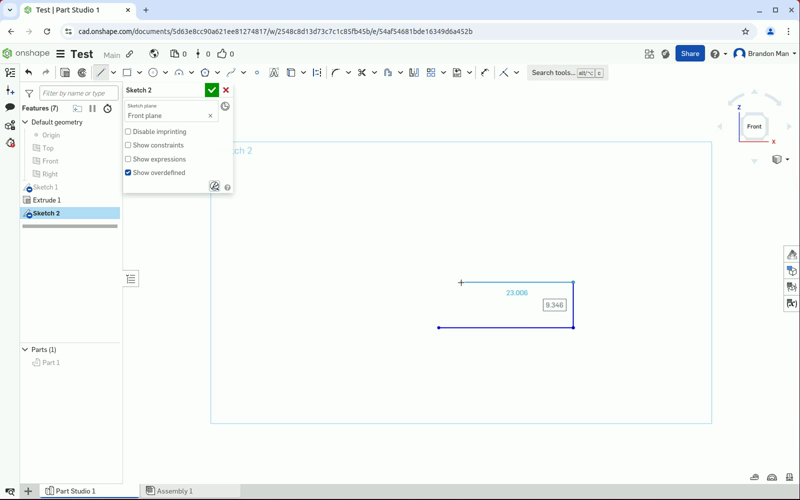
key_up(shift)
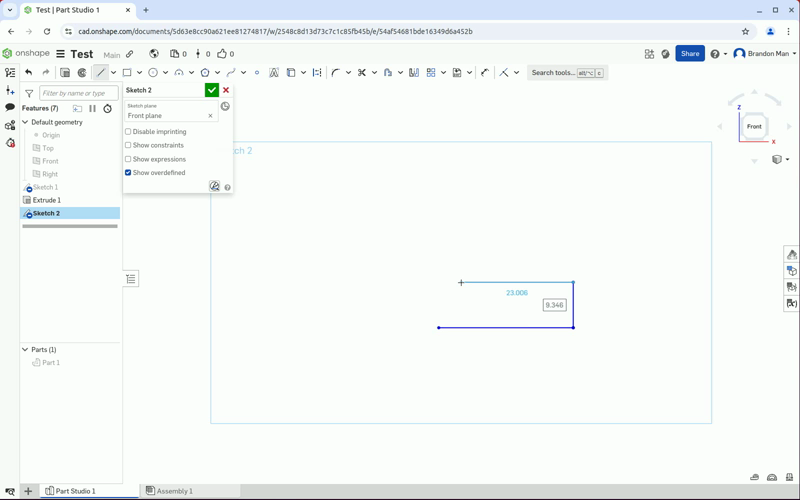
key_down(shift)
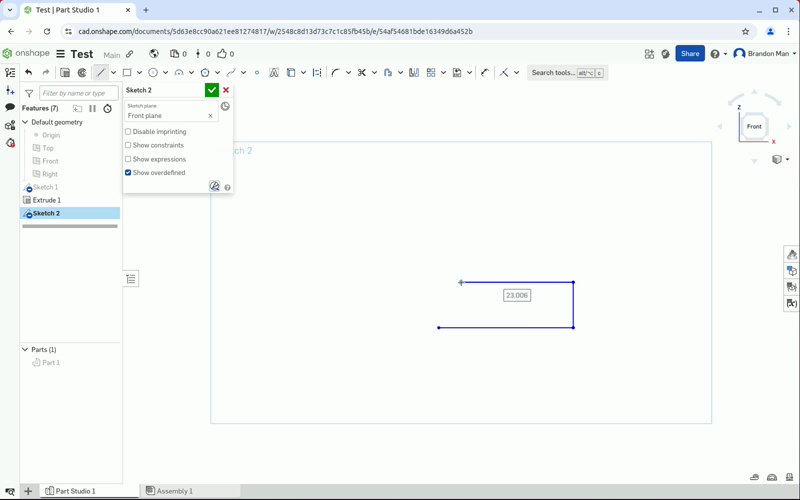
mouse_move(491, 282)
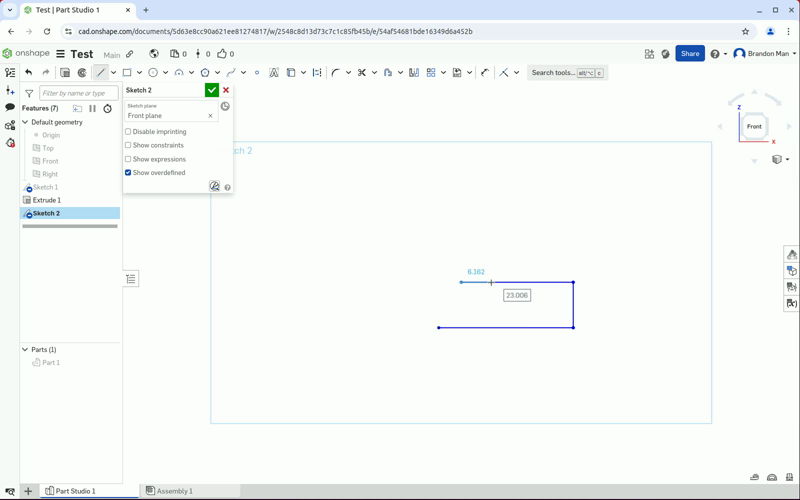
mouse_move(461, 238)
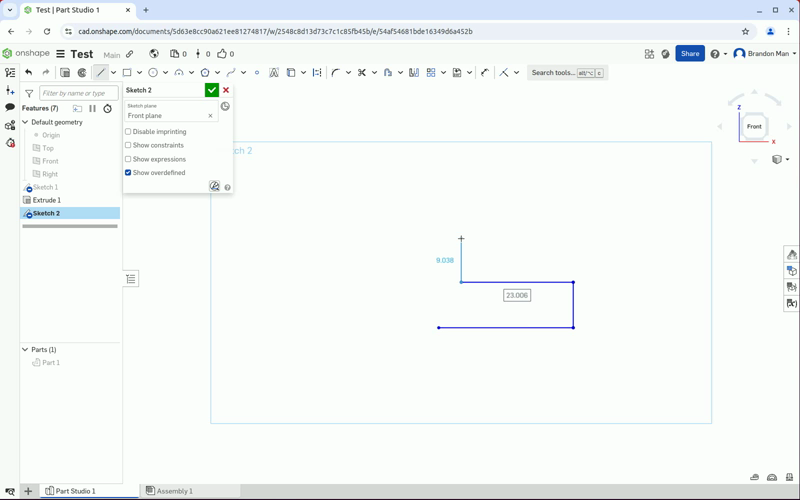
click(461, 238)
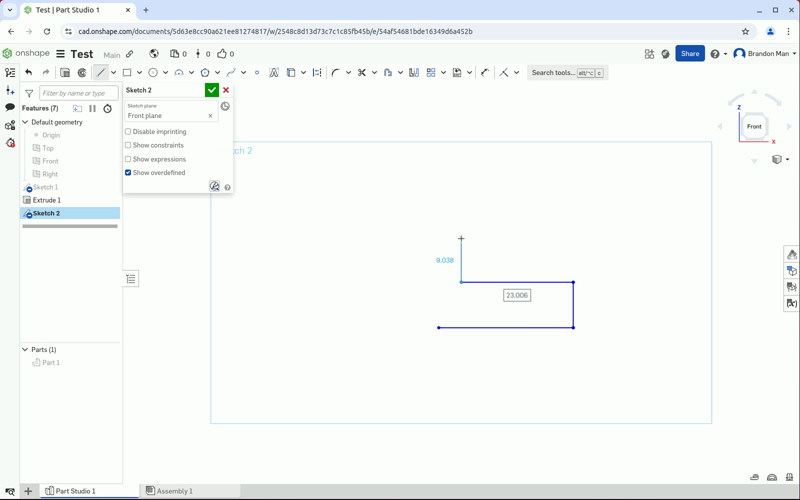
key_up(shift)
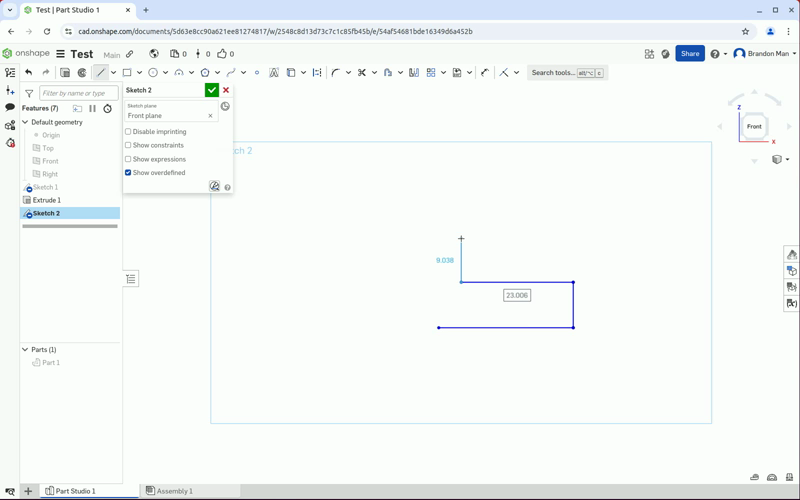
key_down(shift)
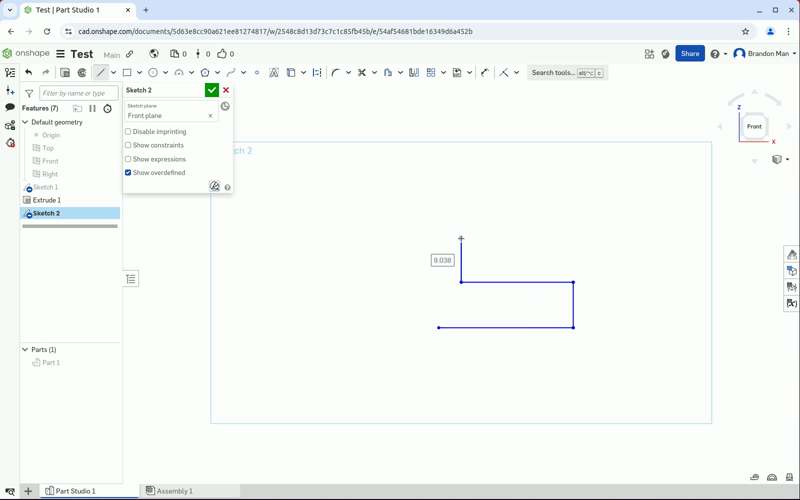
mouse_move(491, 238)
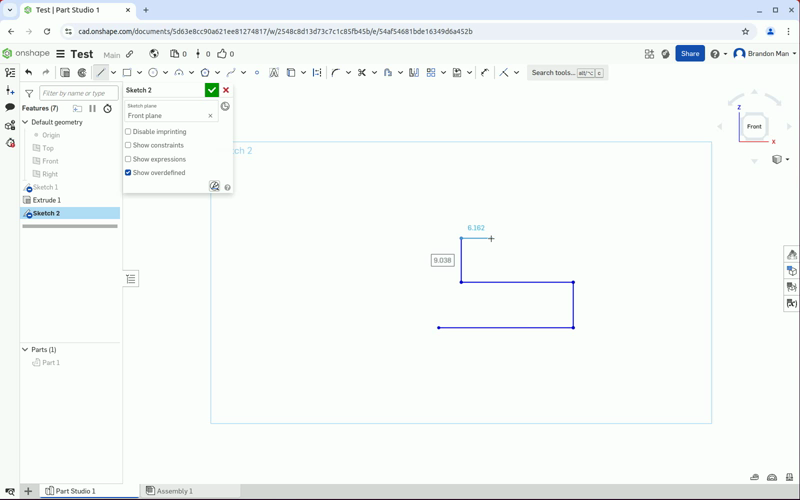
mouse_move(438, 238)
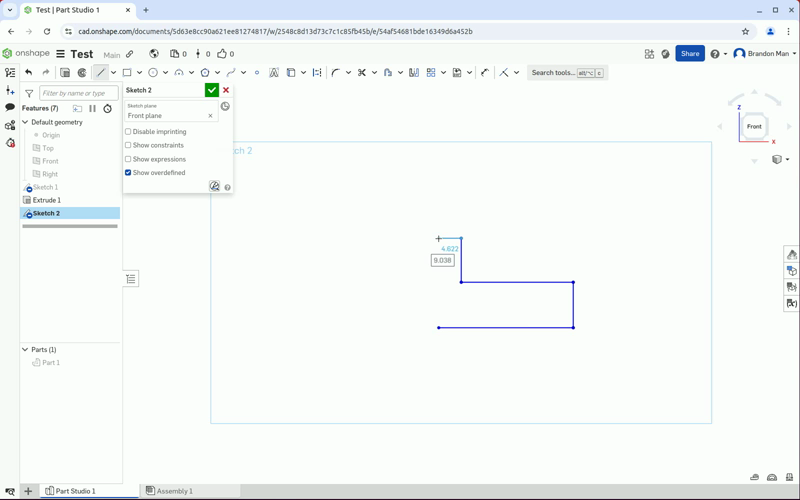
click(438, 238)
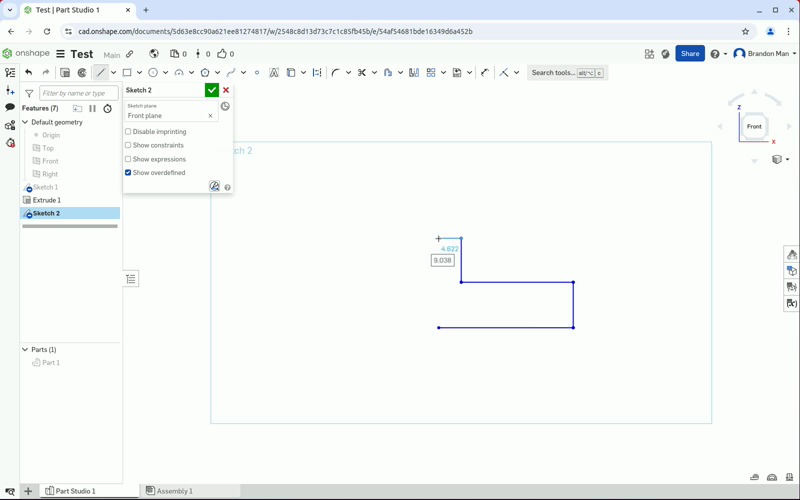
key_up(shift)
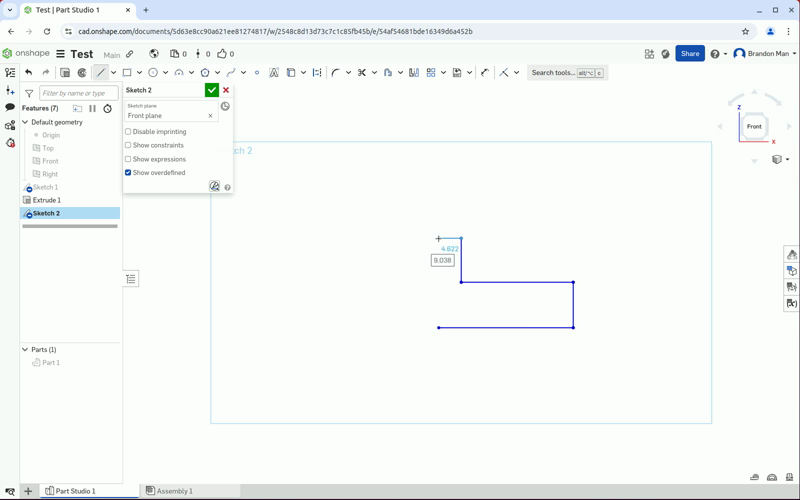
key_down(shift)
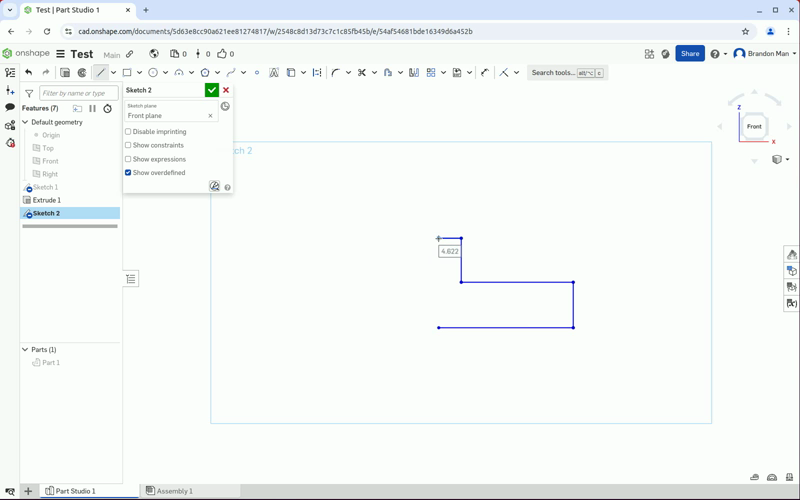
mouse_move(438, 327)
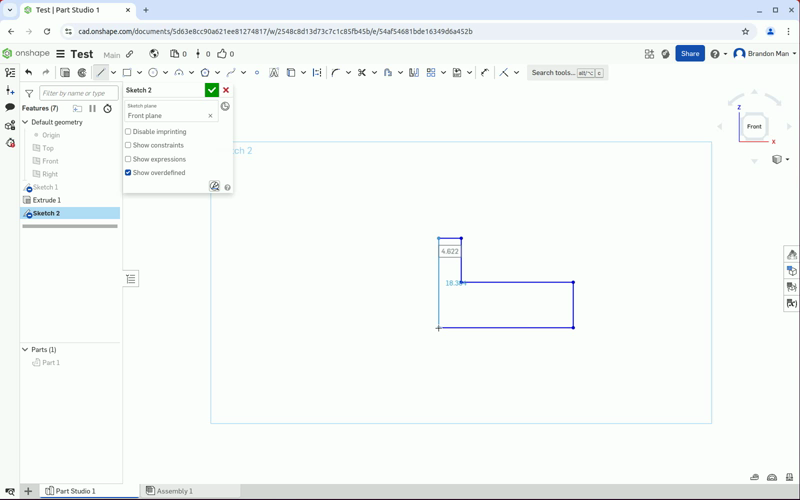
key_up(shift)
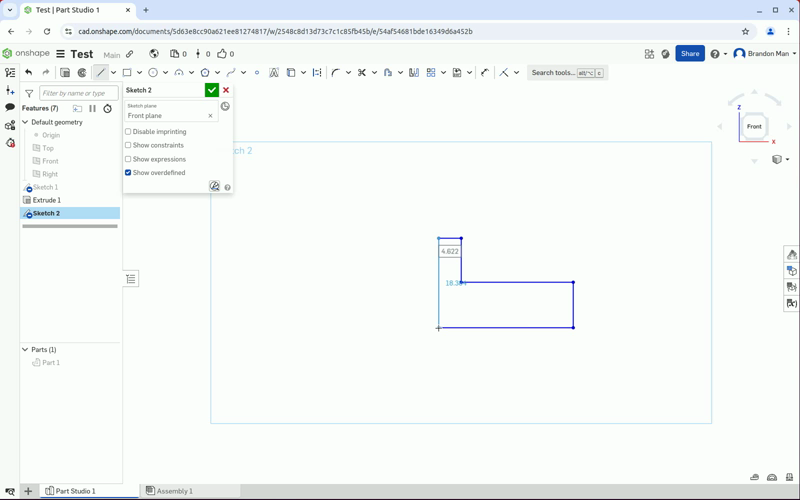
click(438, 327)
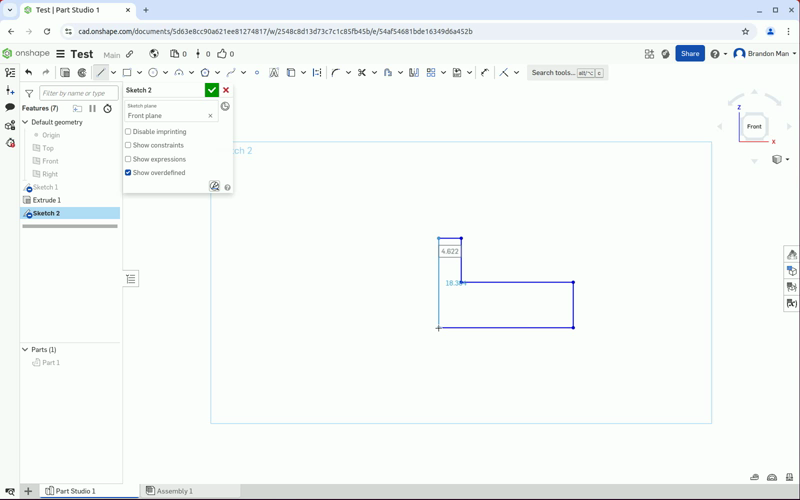
key(esc)
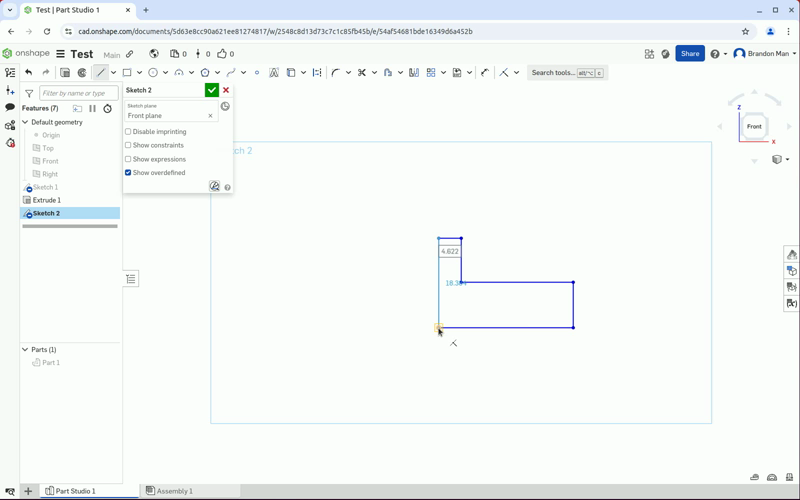
mouse_move(453, 265)
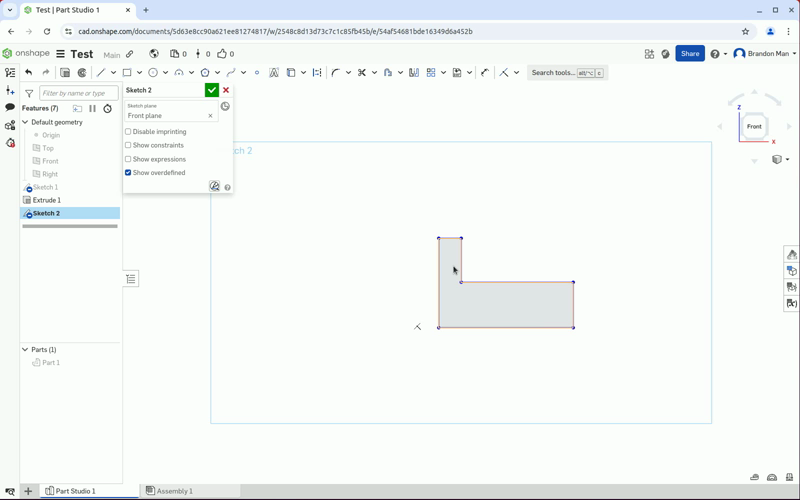
click(453, 265)
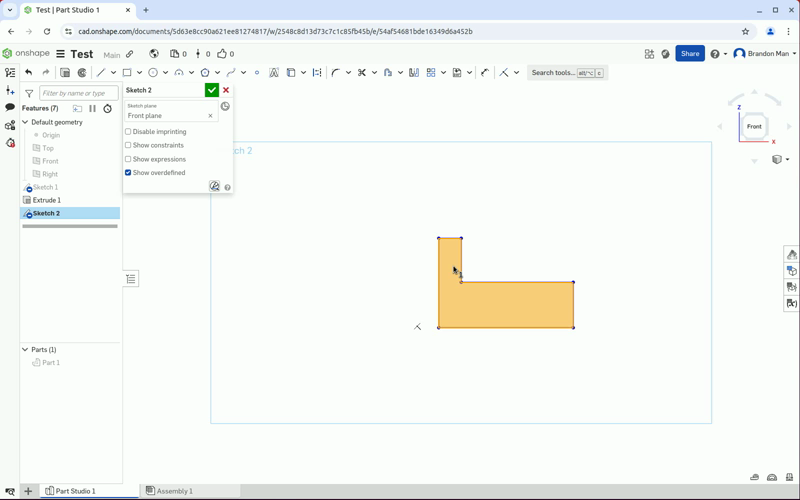
mouse_move(73, 352)
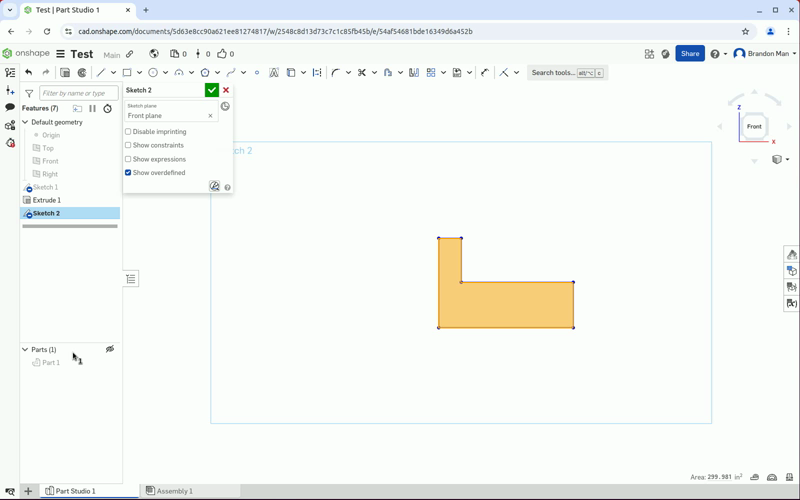
key(shift+y)
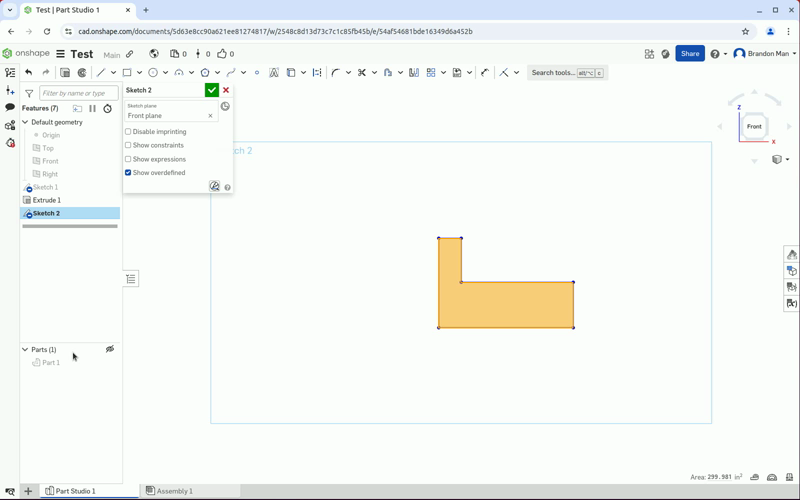
key(shift+e)
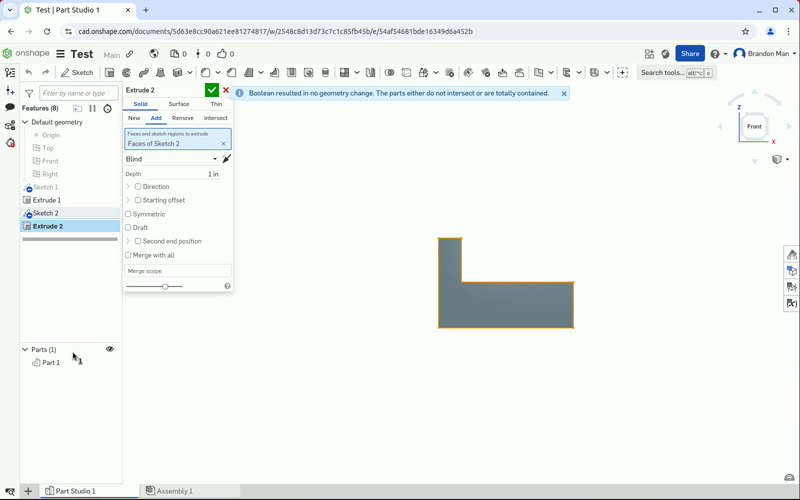
mouse_move(143, 106)
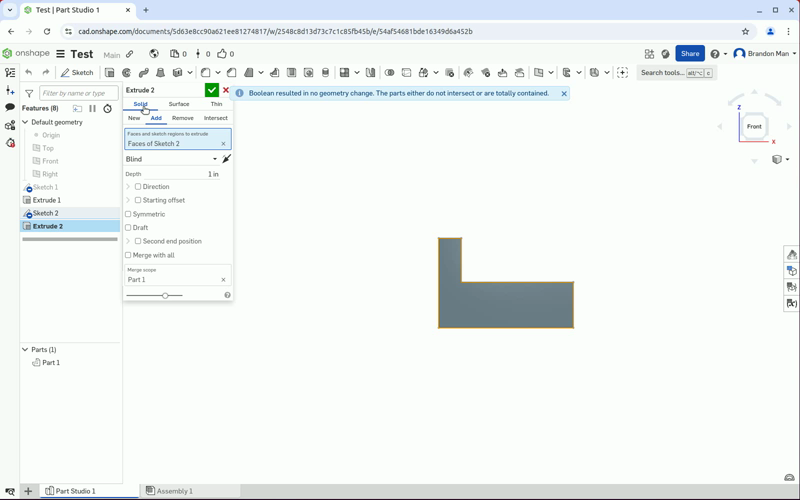
click(143, 106)
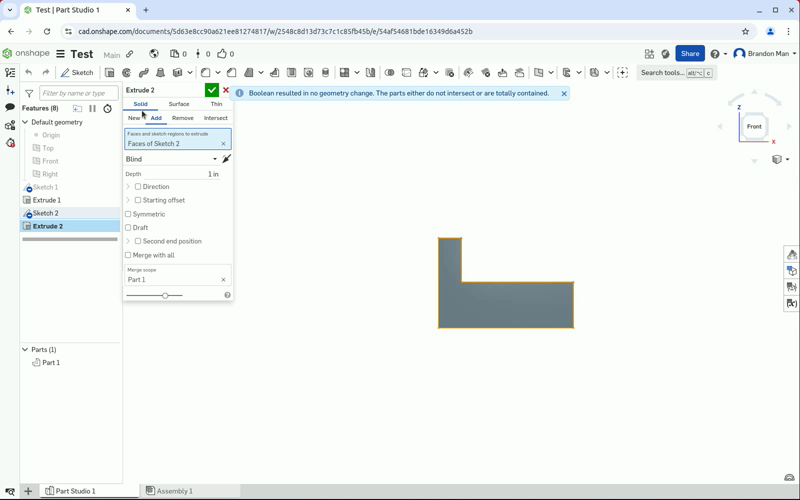
mouse_move(137, 120)
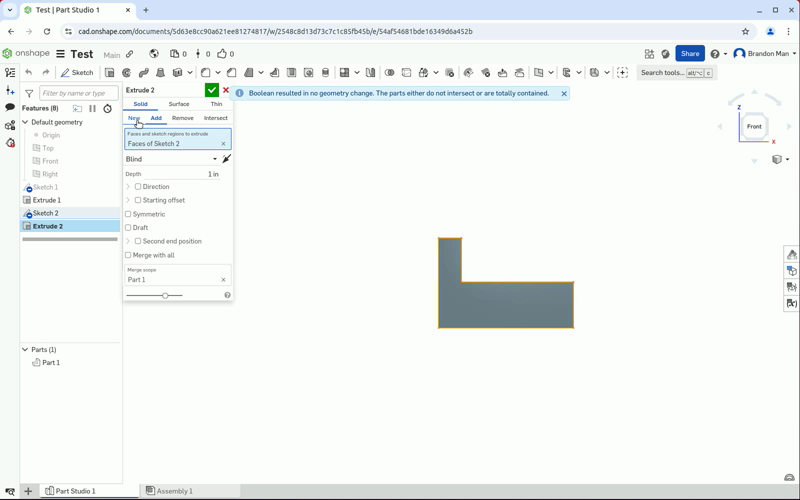
click(137, 120)
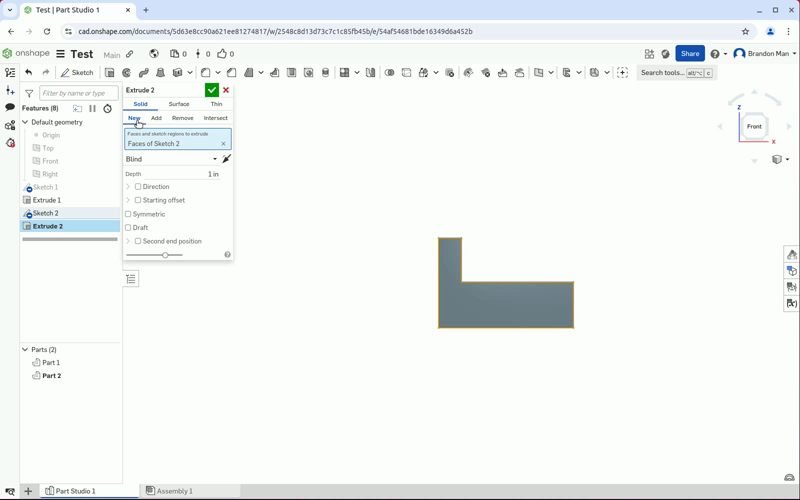
key(tab, 4)
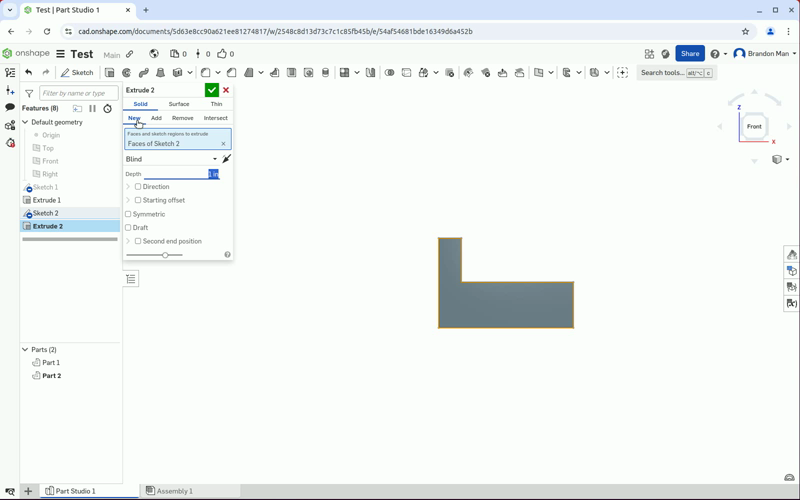
text(18.535)
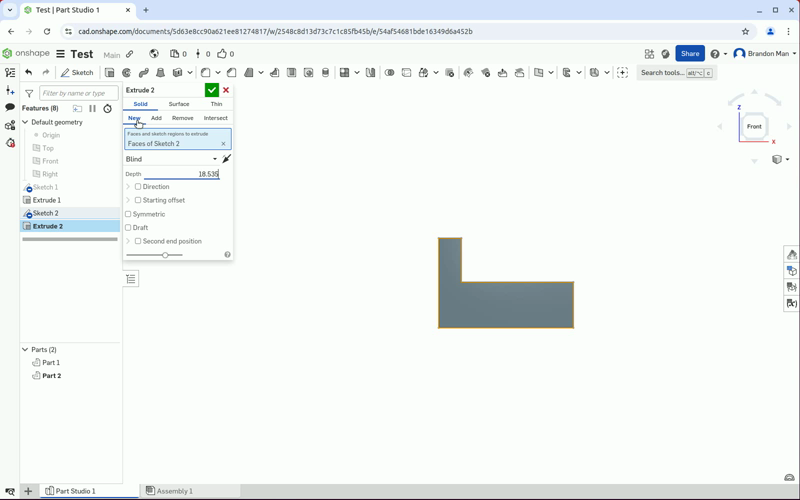
key(enter)
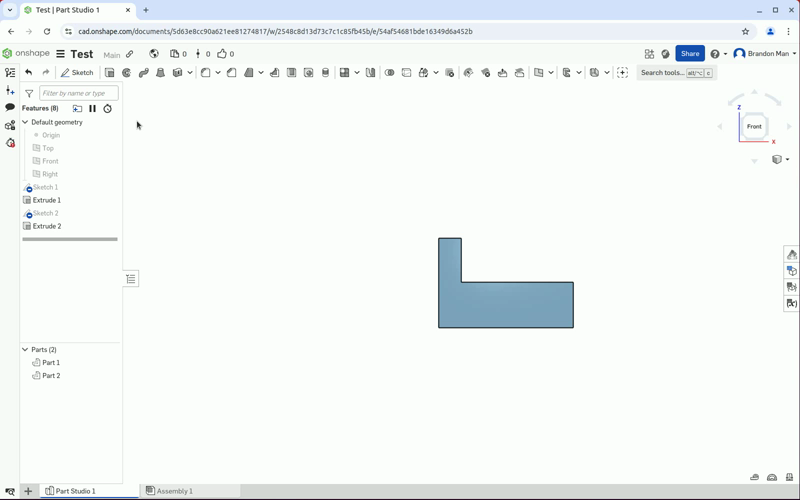
key(shift+h)
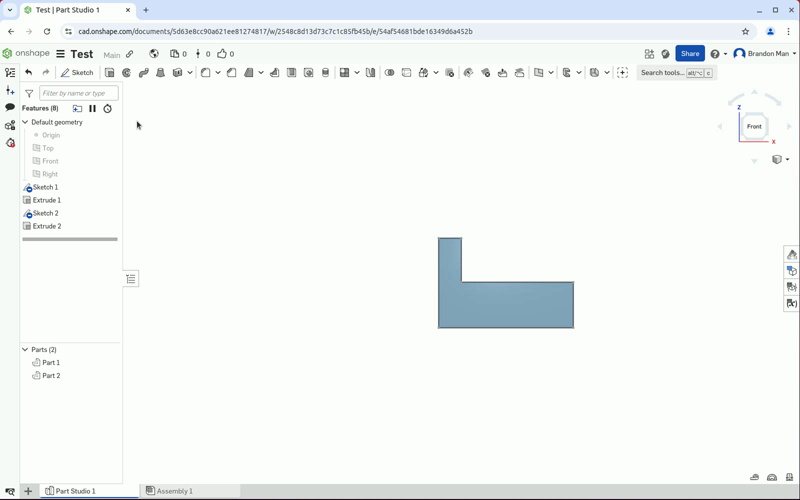
key(shift+h)
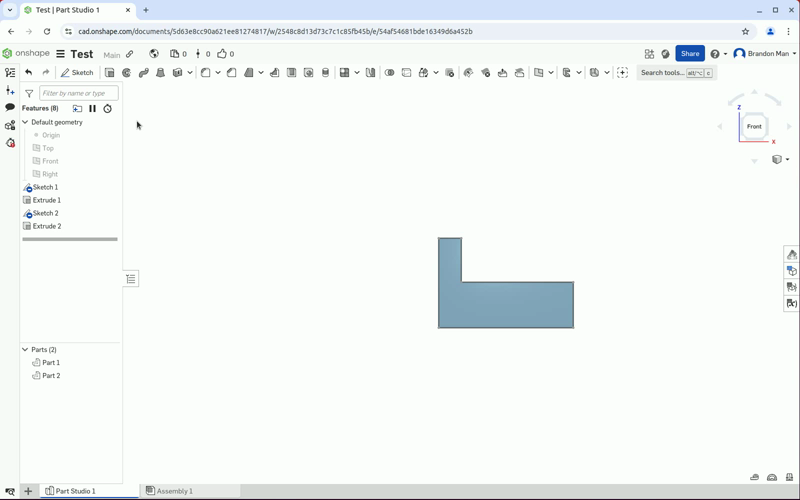
key(shift+7)
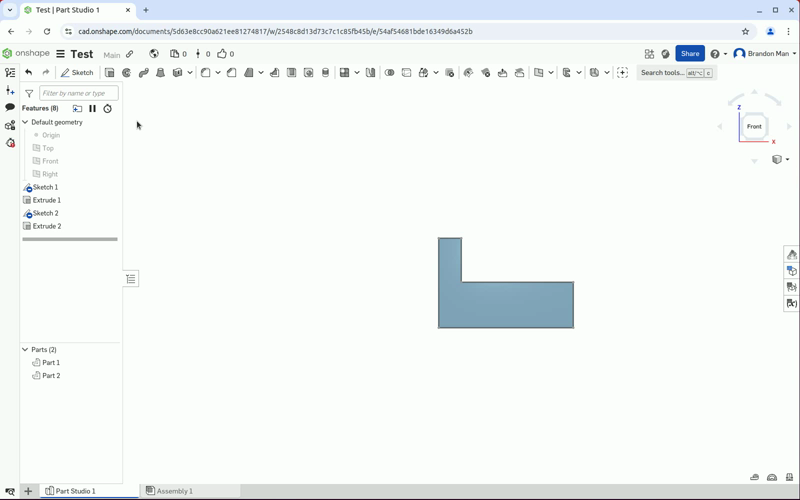
key(left, 2)
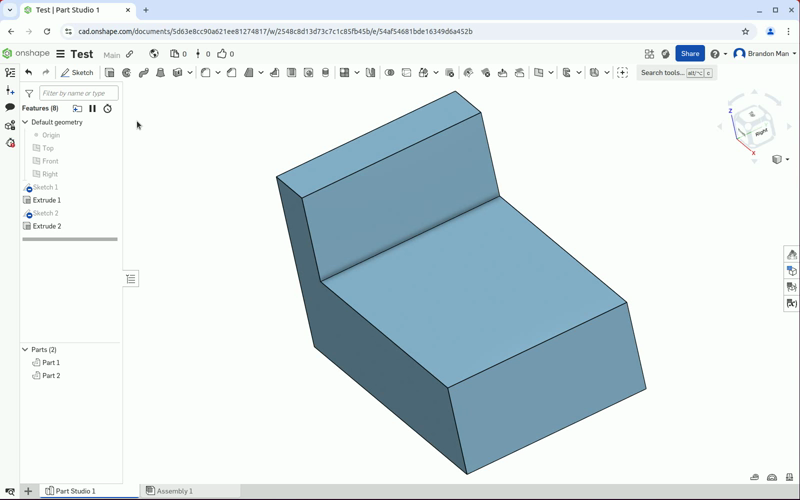
key(down, 2)
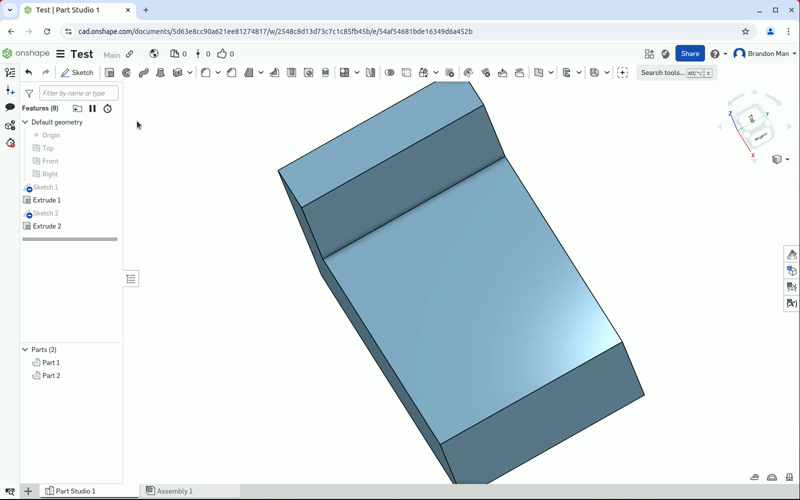
key(up, 2)
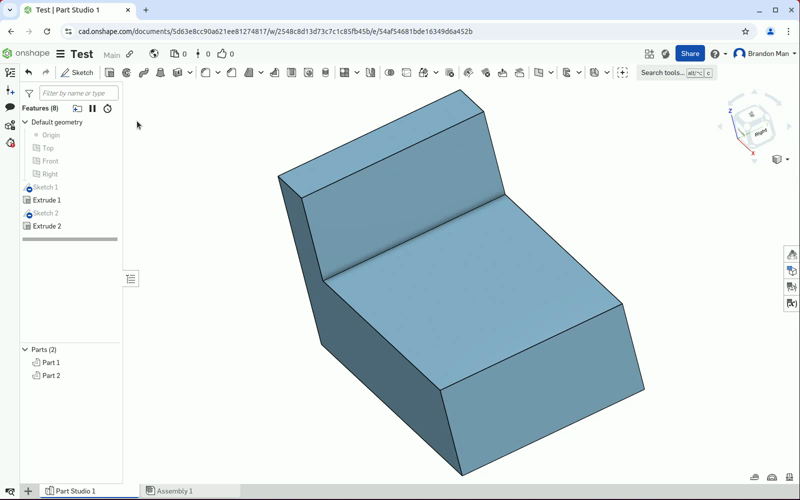
key(right, 2)
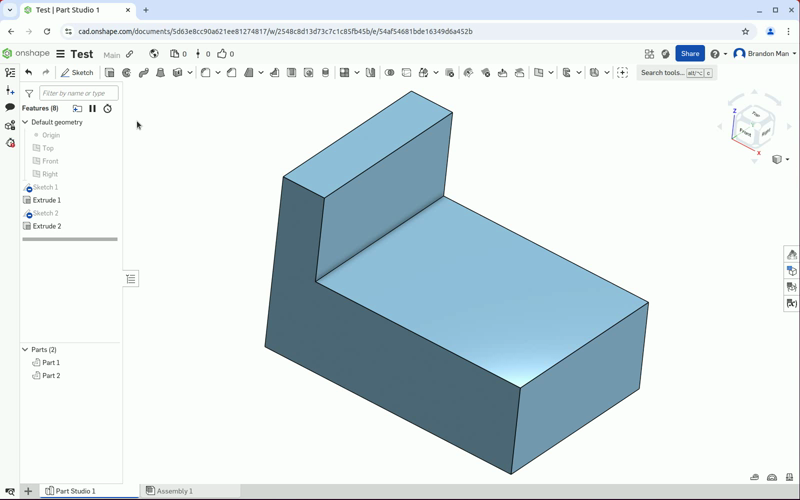
mouse_move(73, 189)
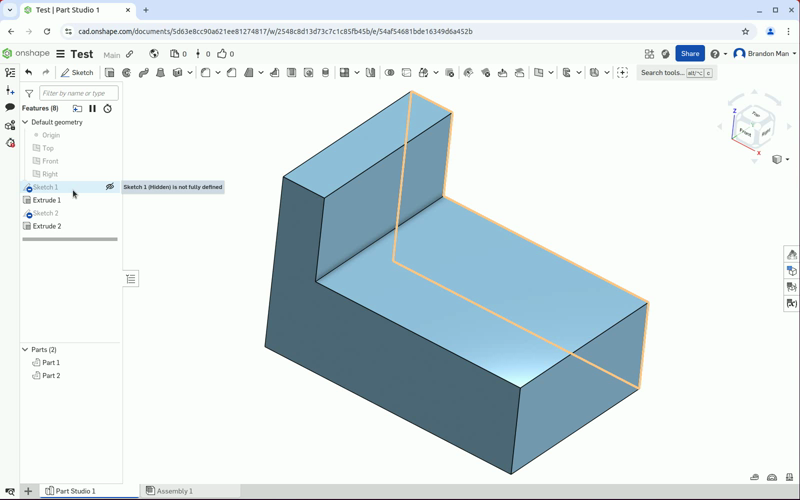
click(73, 189)